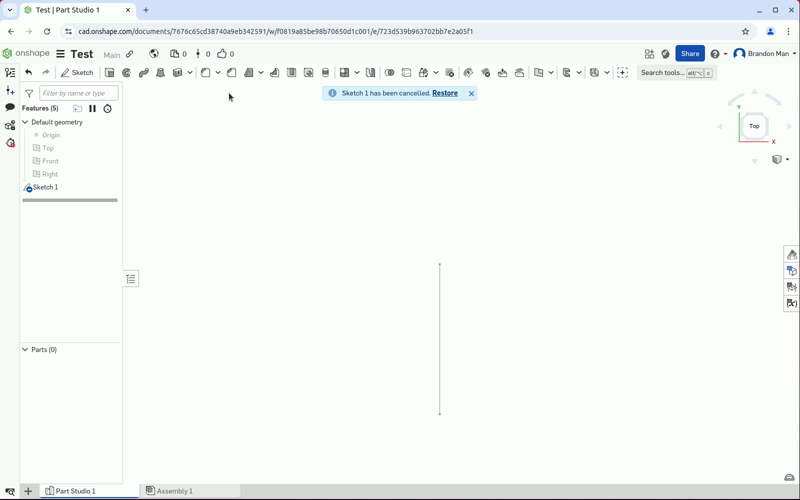
key(shift+h)
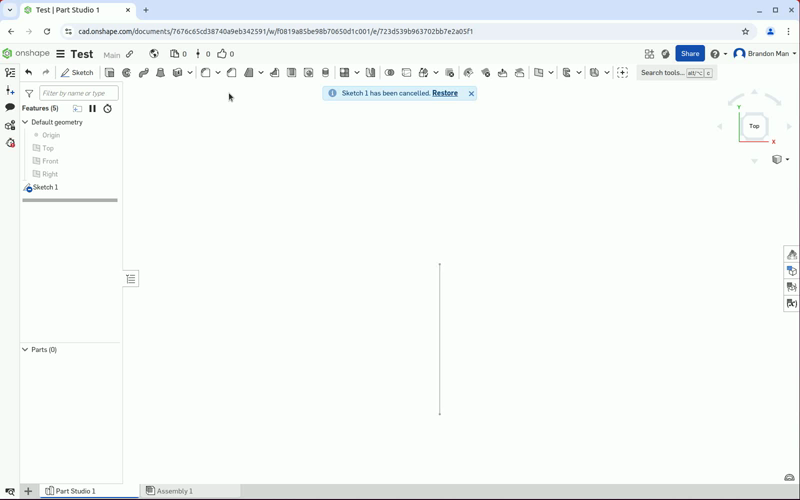
key(shift+s)
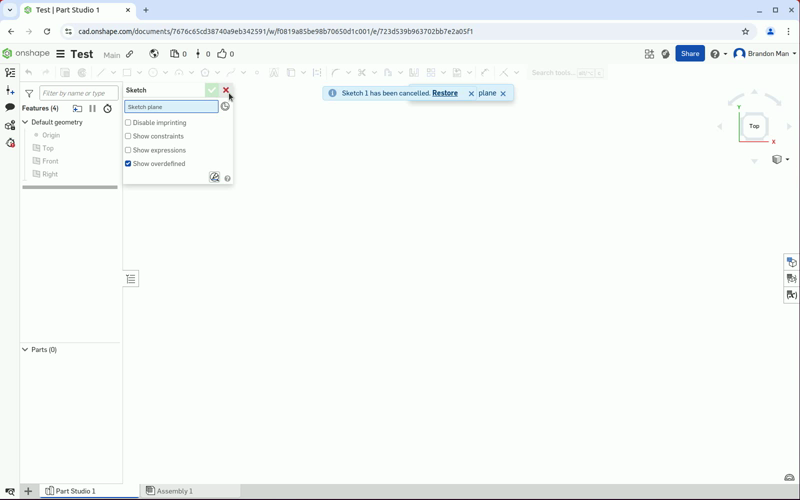
mouse_move(73, 150)
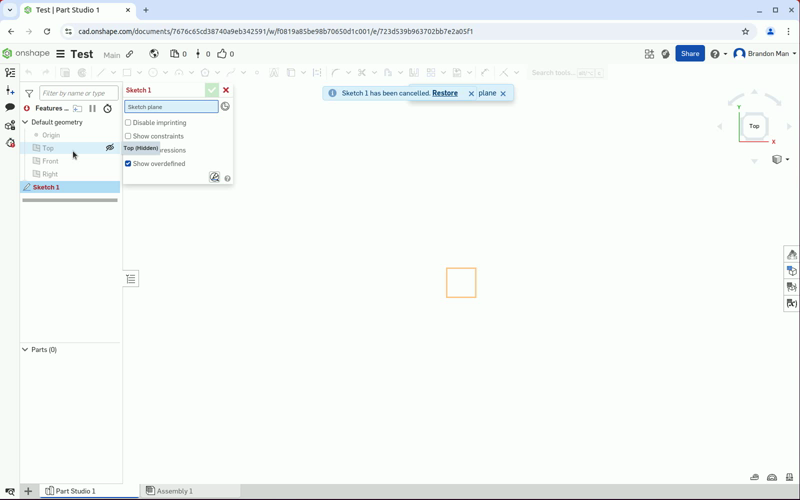
click(73, 150)
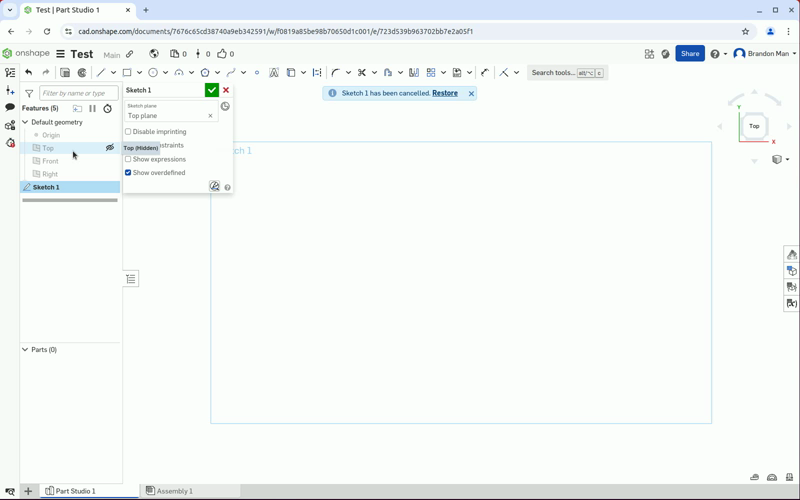
mouse_move(73, 352)
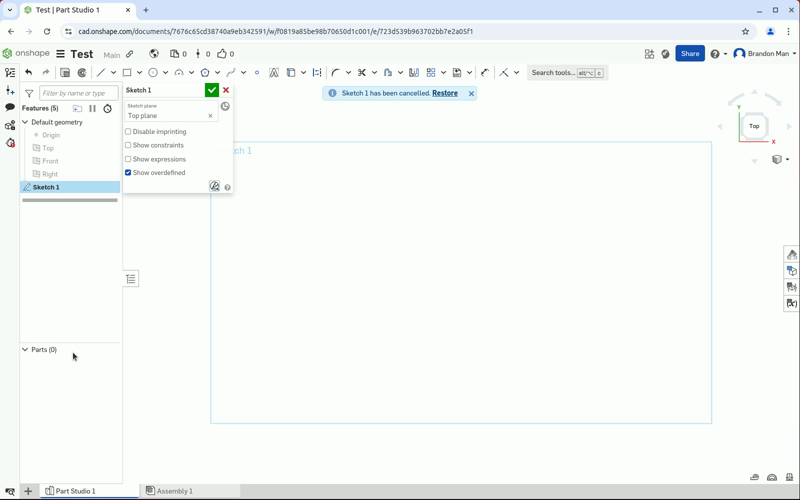
key(y)
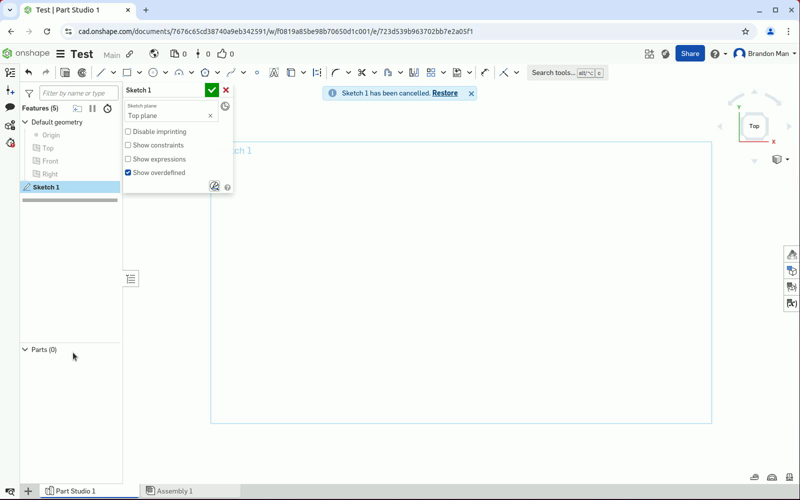
key(c)
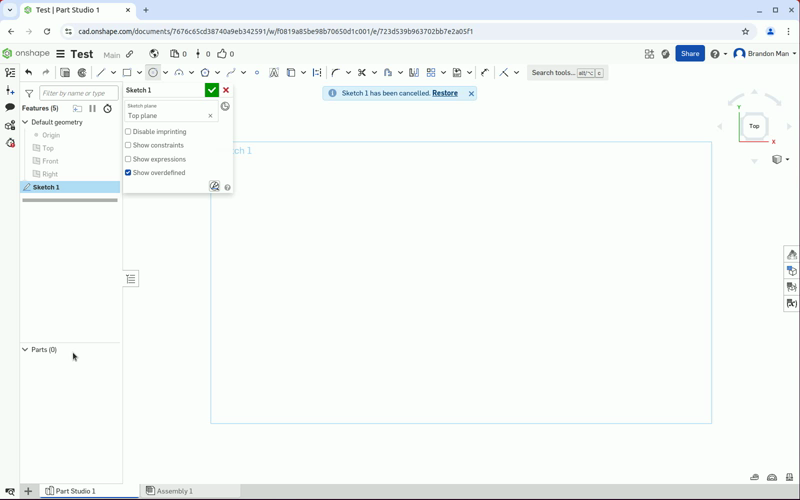
key_down(shift)
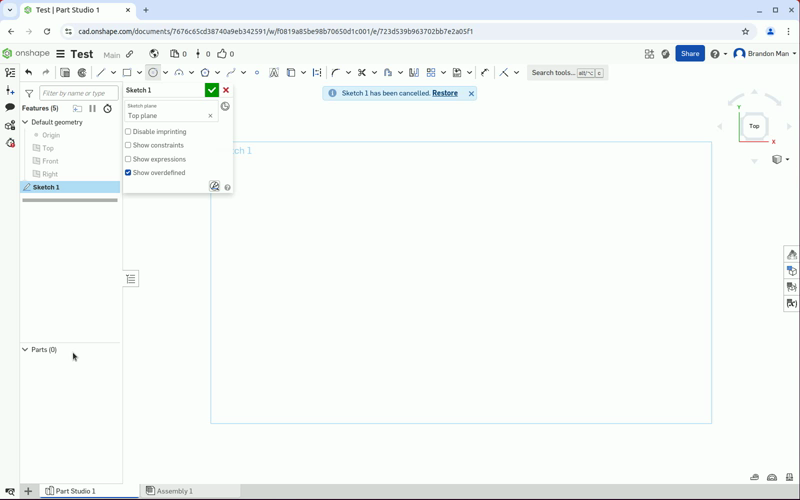
mouse_move(460, 282)
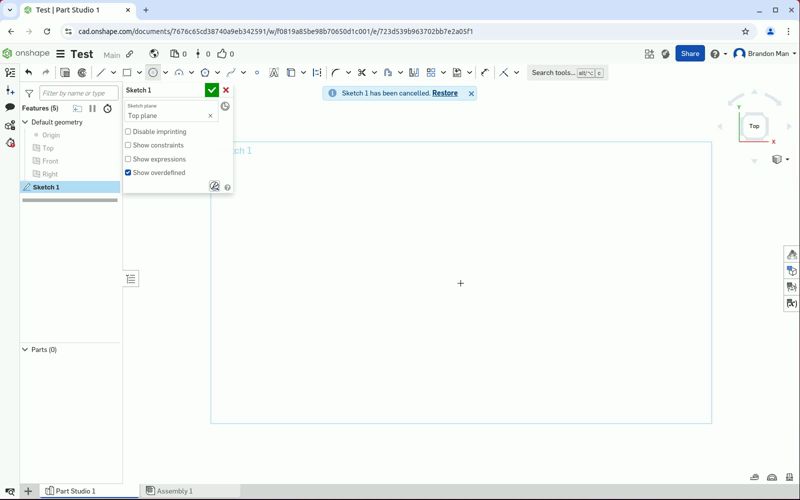
click(460, 282)
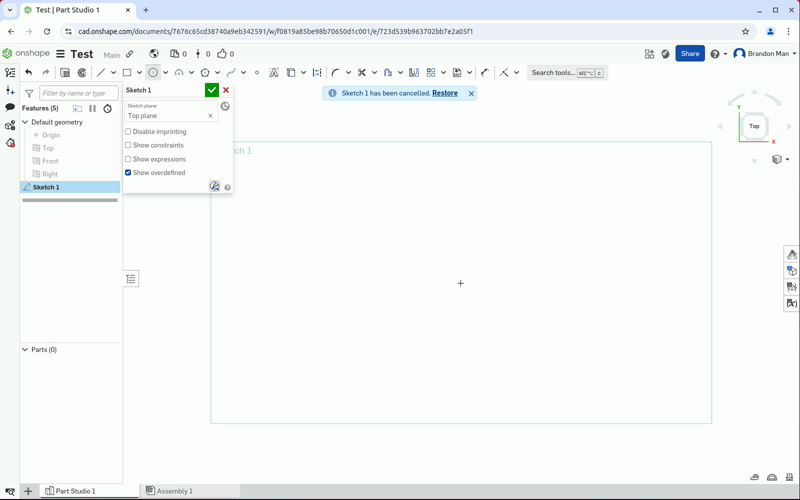
key_up(shift)
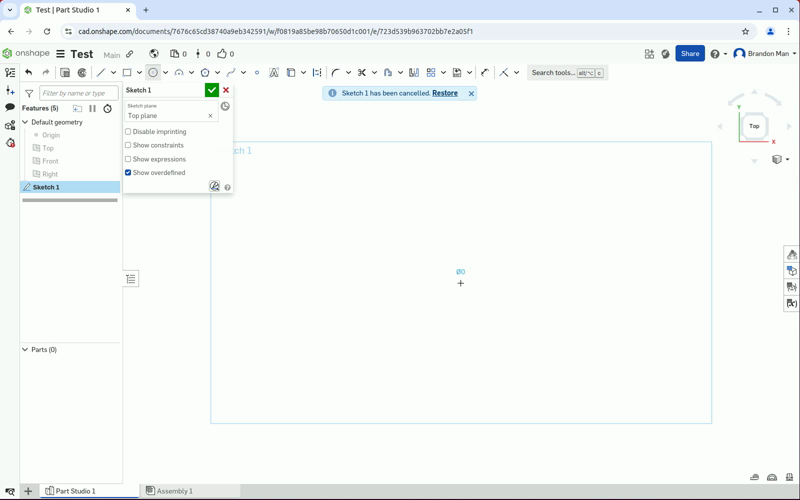
mouse_move(499, 282)
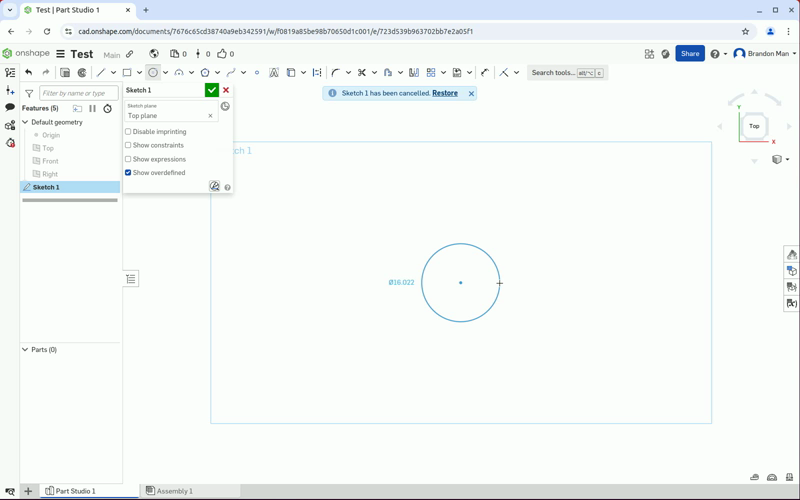
click(499, 282)
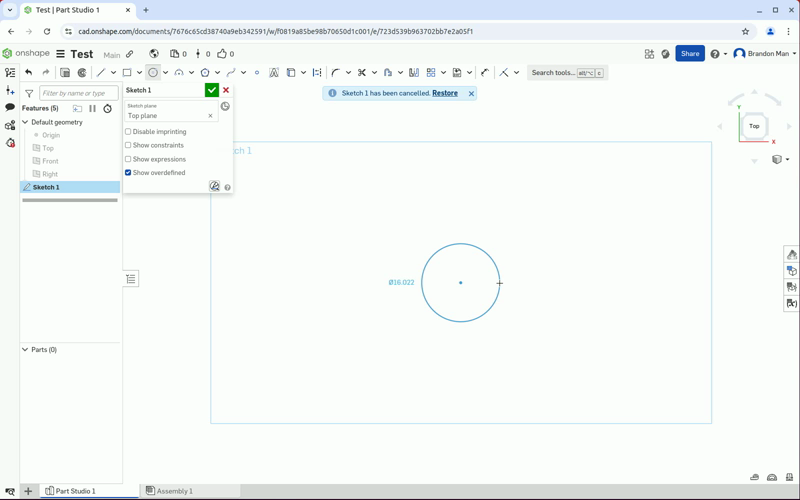
key(esc)
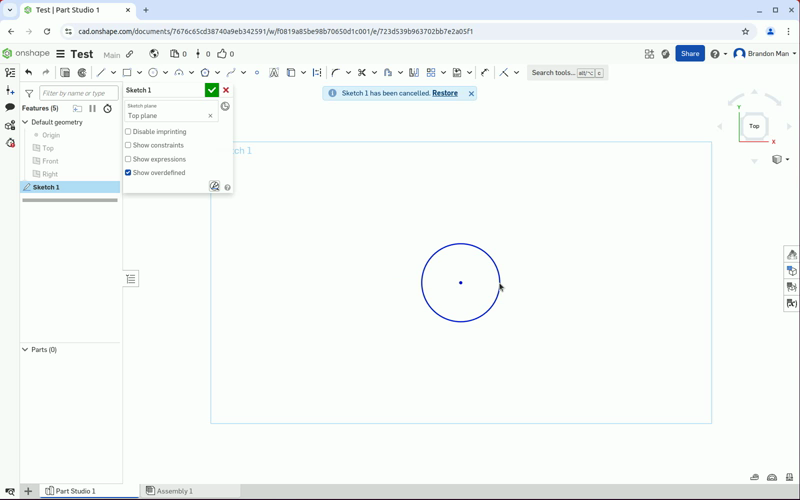
mouse_move(442, 283)
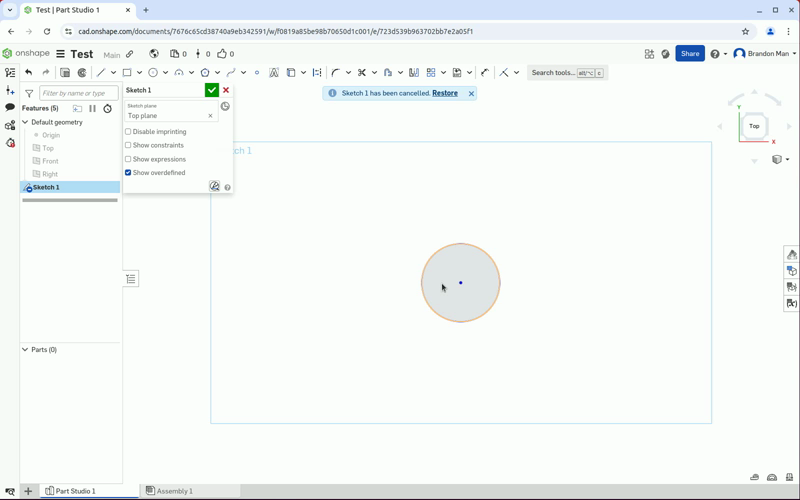
click(442, 283)
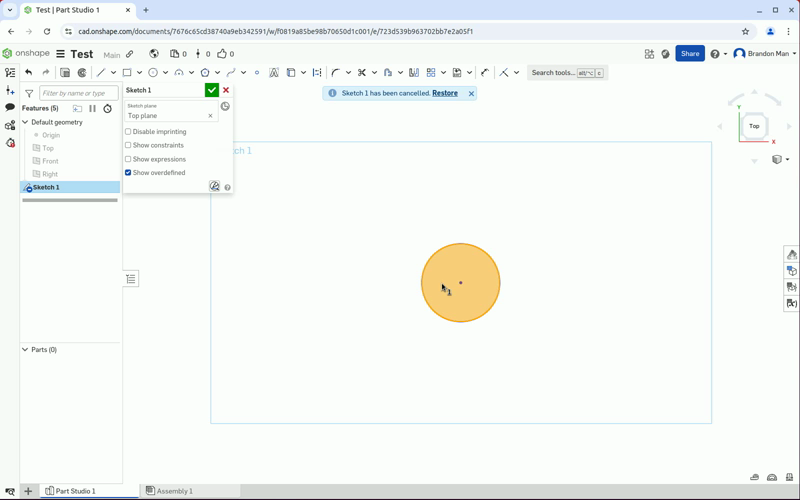
mouse_move(73, 352)
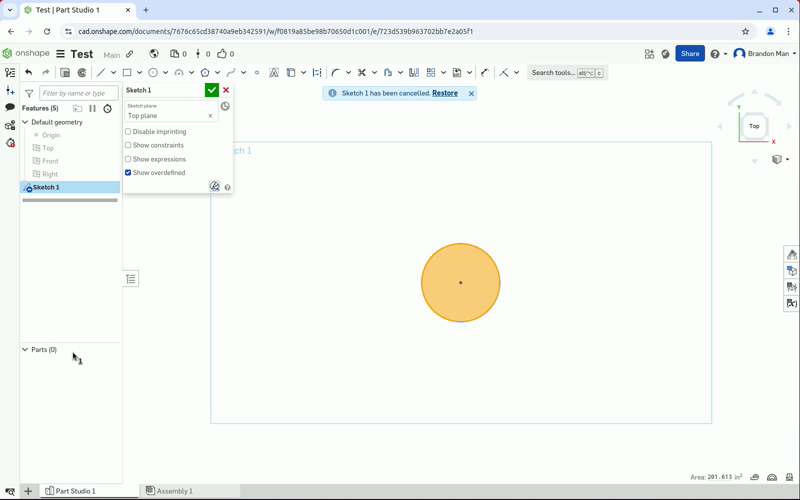
key(shift+y)
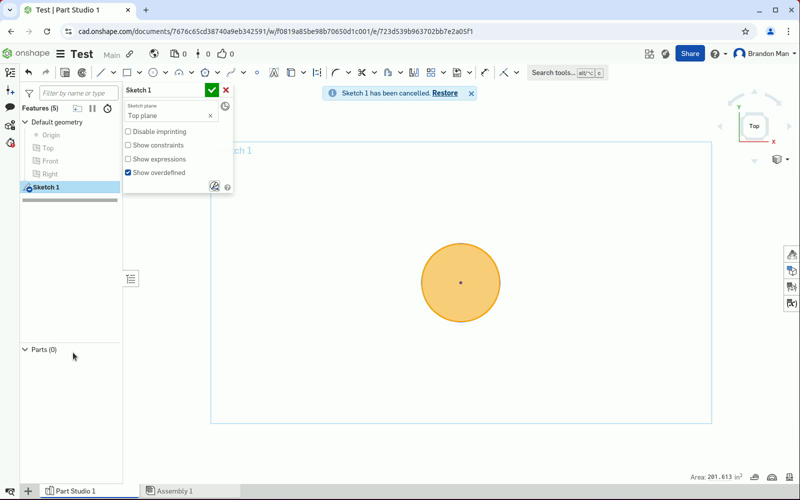
key(shift+e)
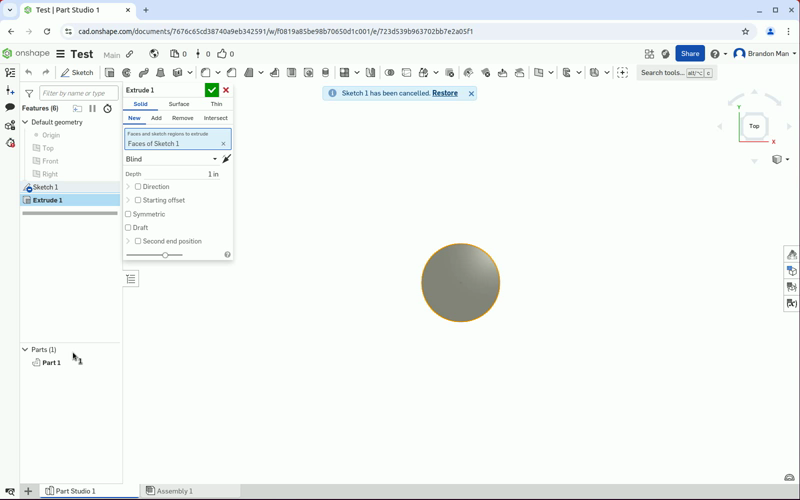
mouse_move(143, 106)
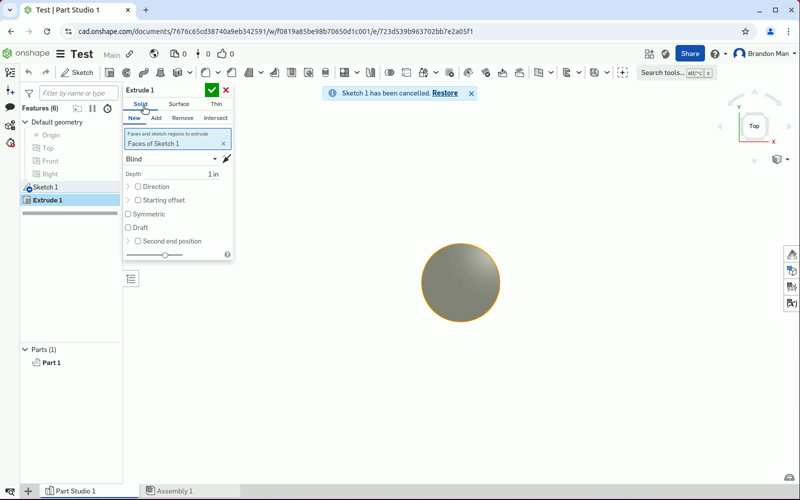
click(143, 106)
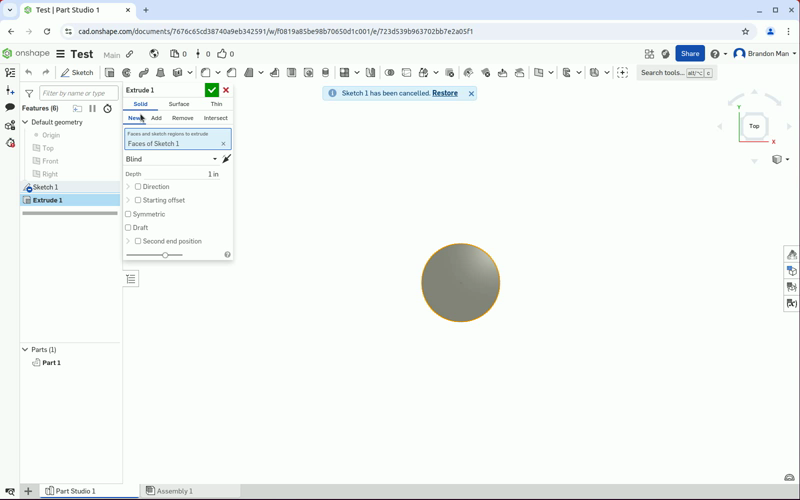
mouse_move(137, 120)
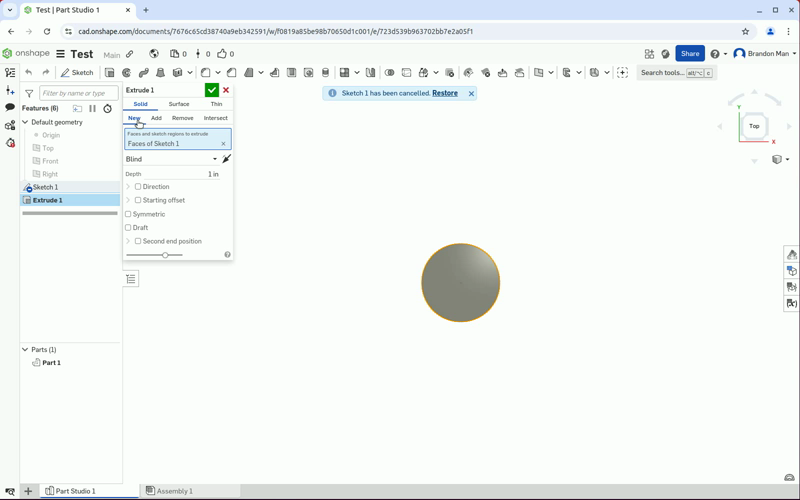
click(137, 120)
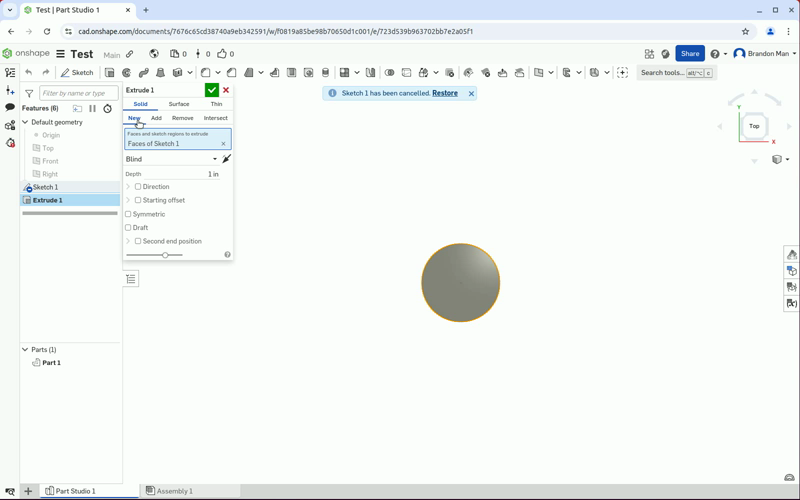
key(tab, 4)
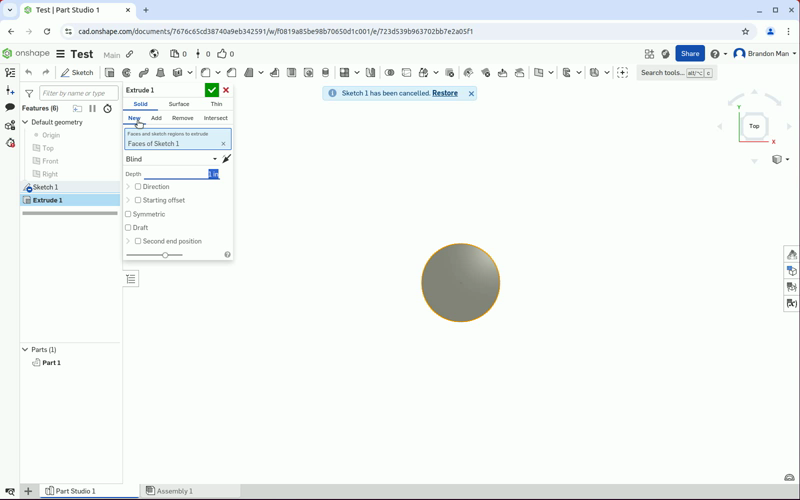
text(0.722)
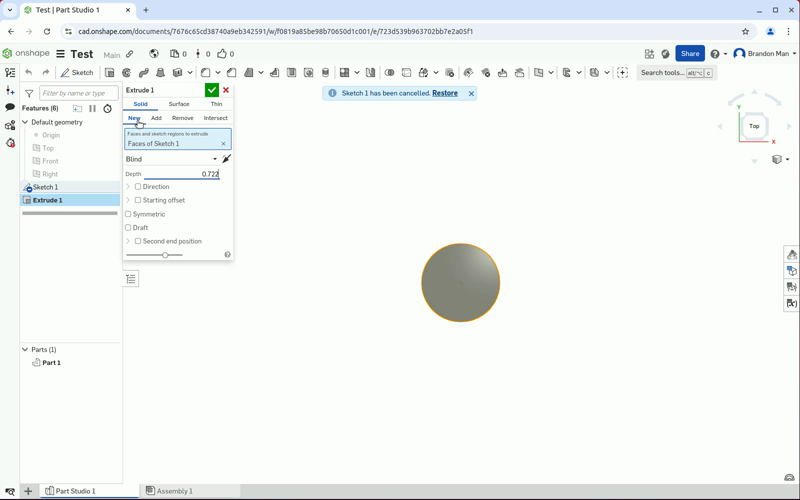
key(enter)
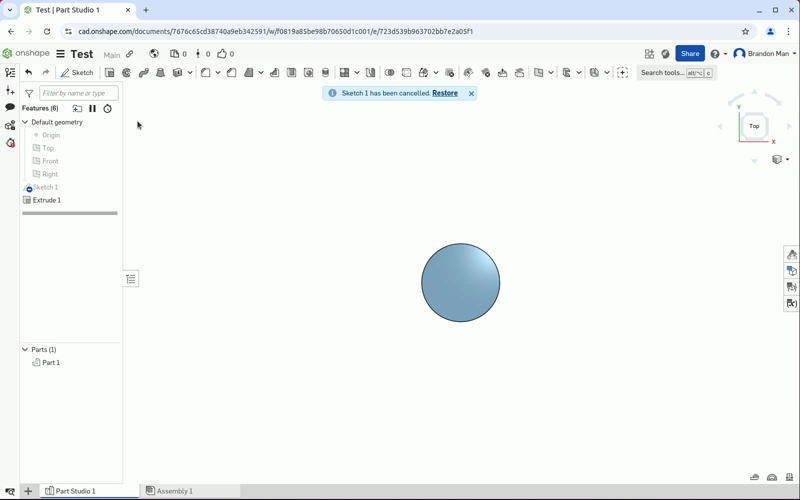
key(shift+h)
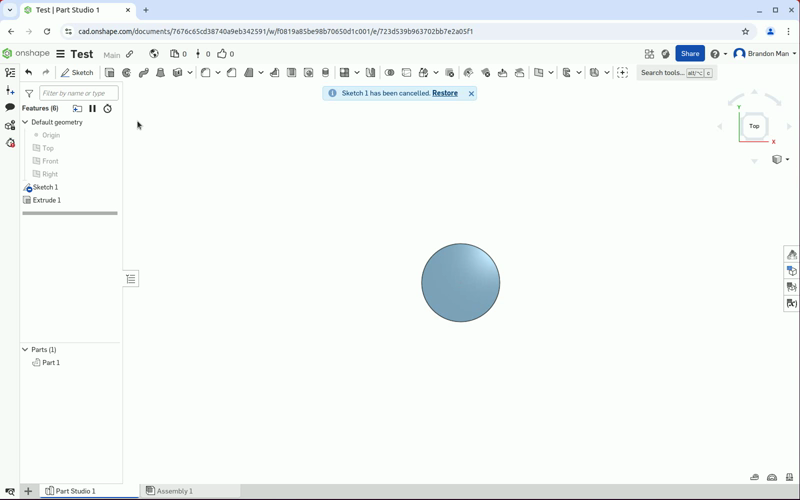
key(shift+h)
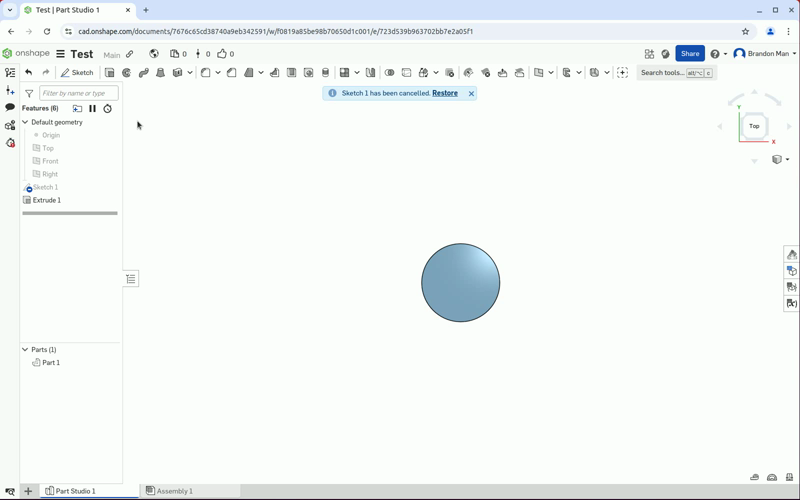
mouse_move(73, 189)
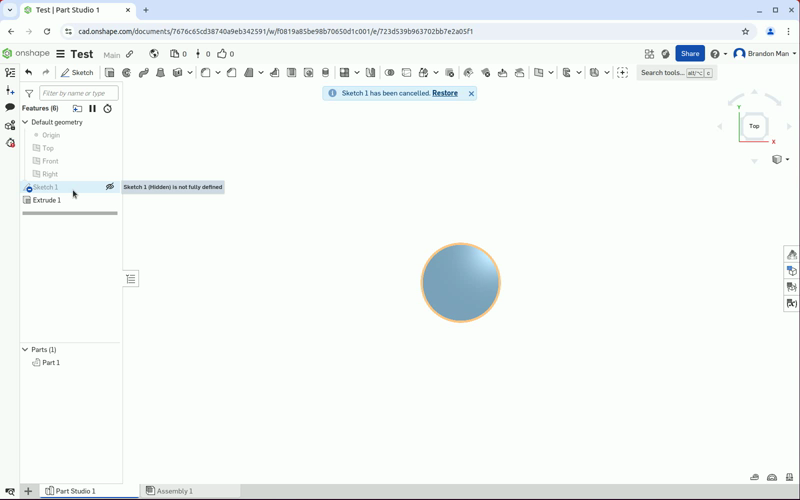
click(73, 189)
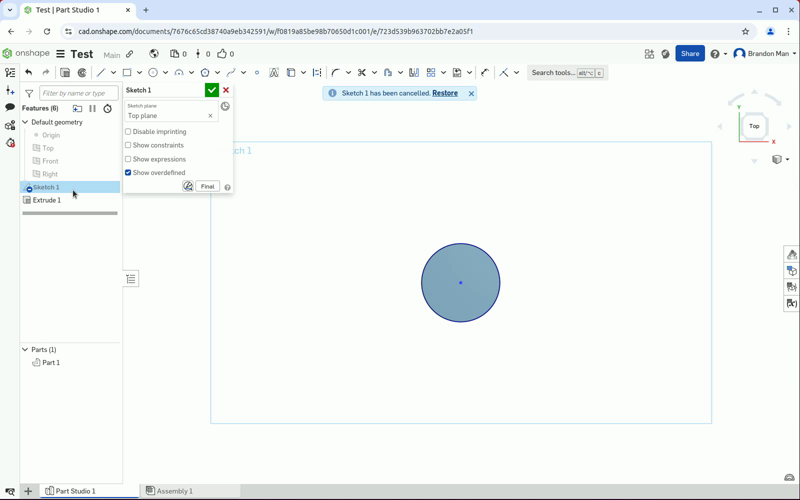
mouse_move(229, 92)
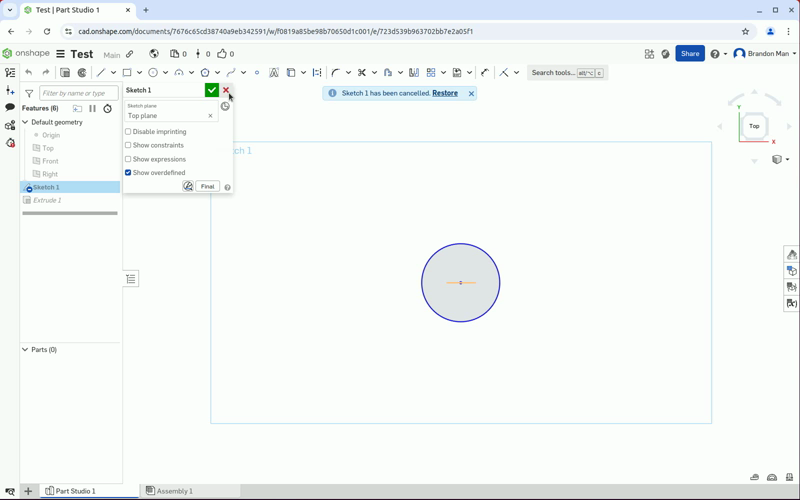
click(229, 92)
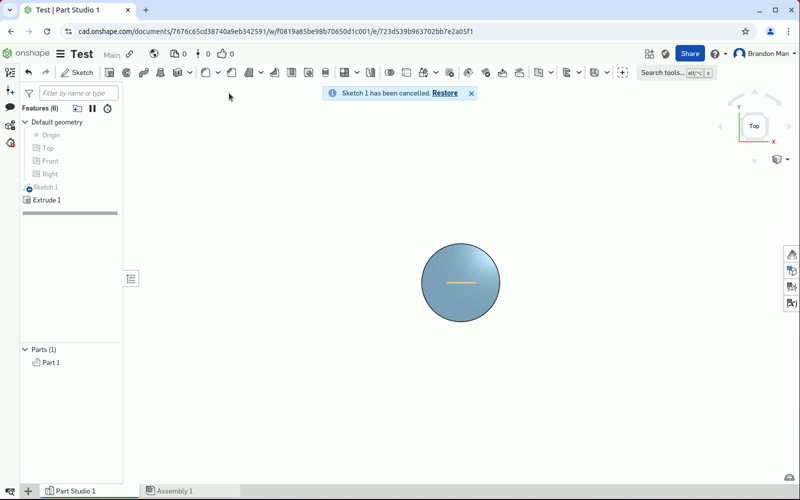
mouse_move(541, 75)
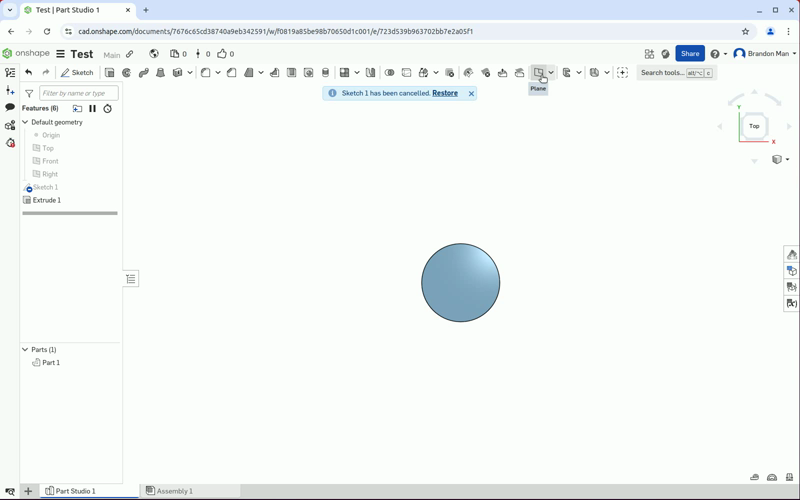
click(541, 75)
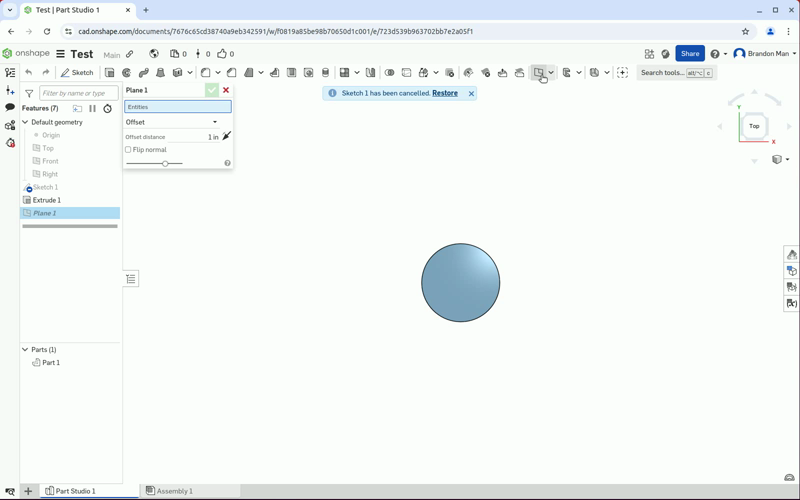
mouse_move(73, 150)
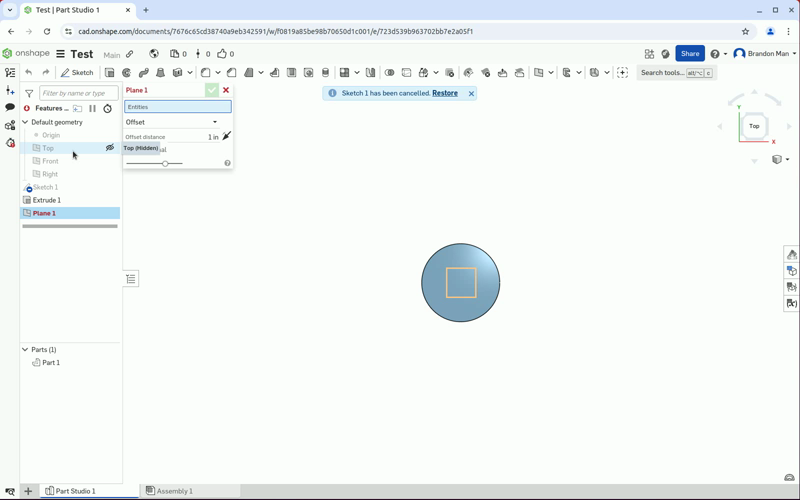
click(73, 150)
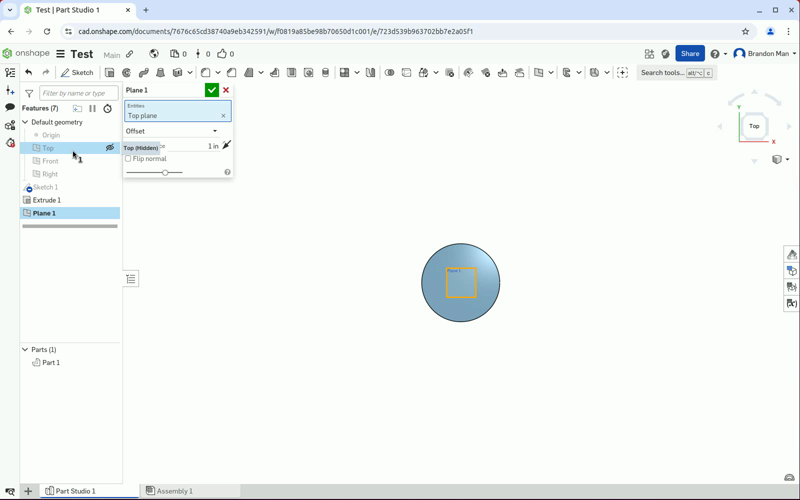
key(tab, 2)
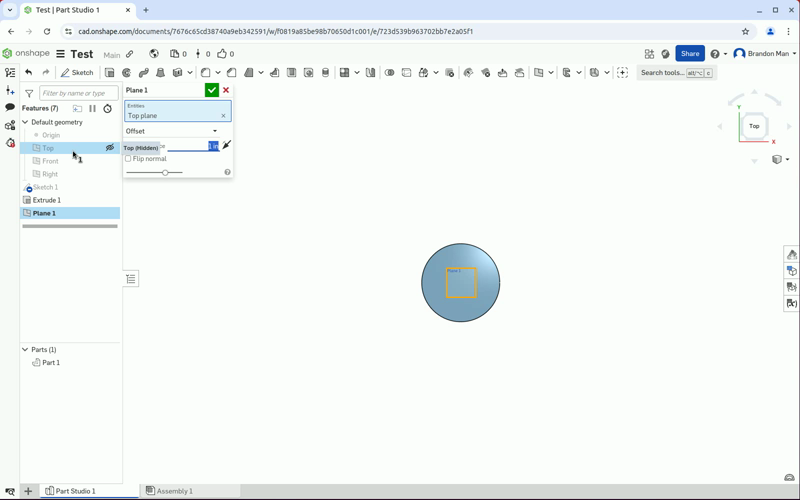
text(0.709)
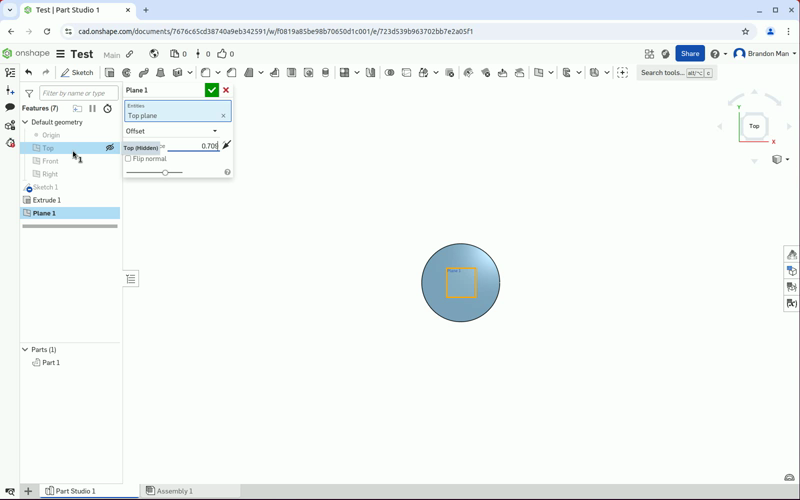
key(enter, 2)
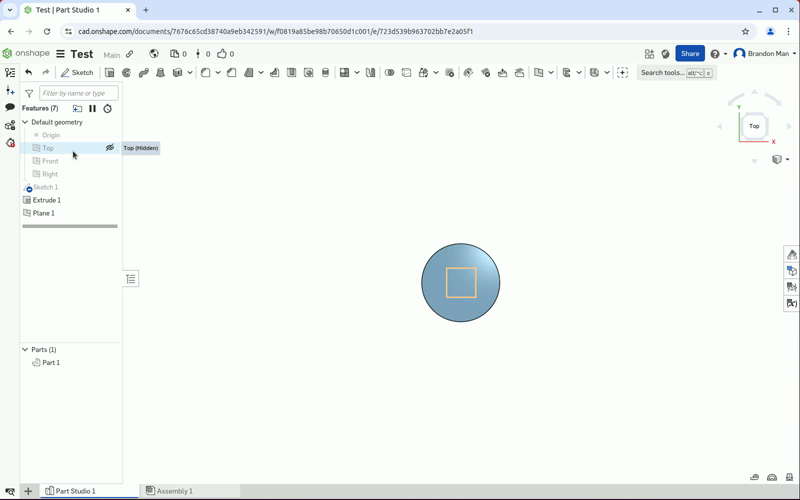
key(shift+s)
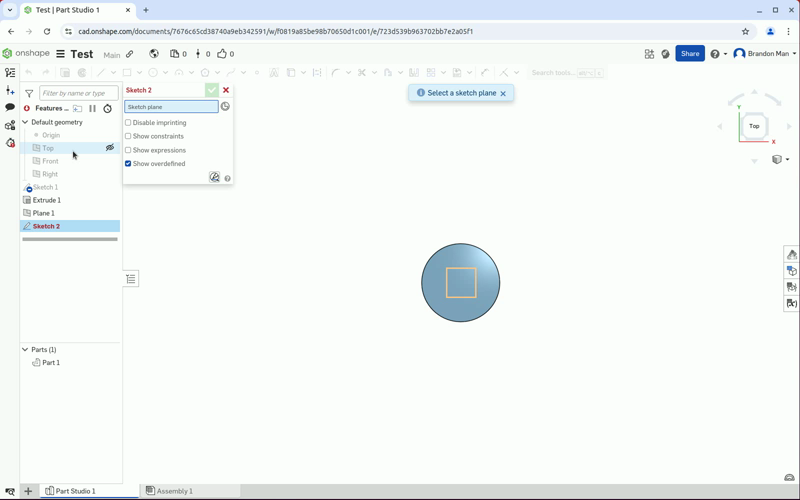
mouse_move(73, 215)
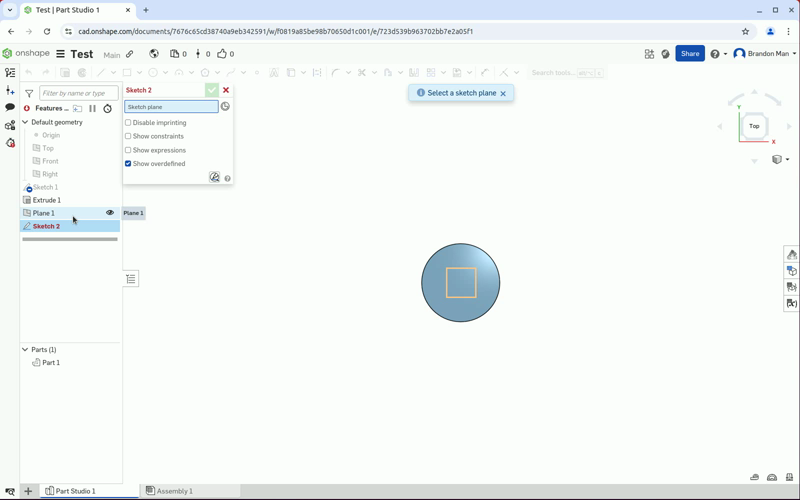
click(73, 215)
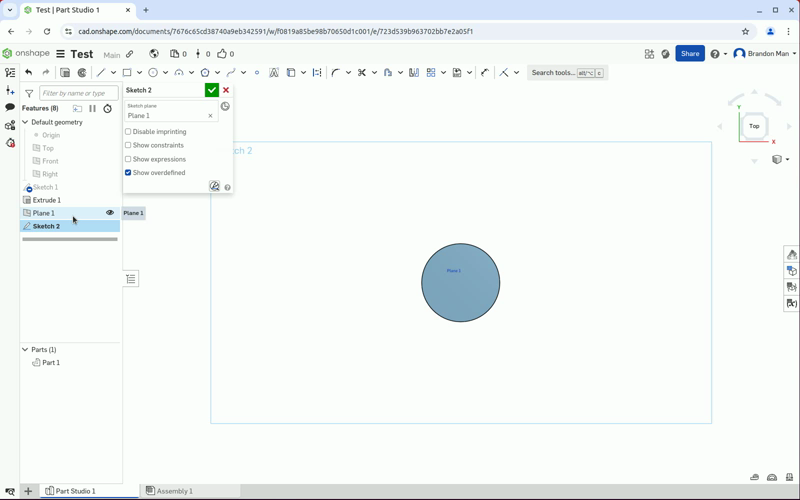
mouse_move(73, 352)
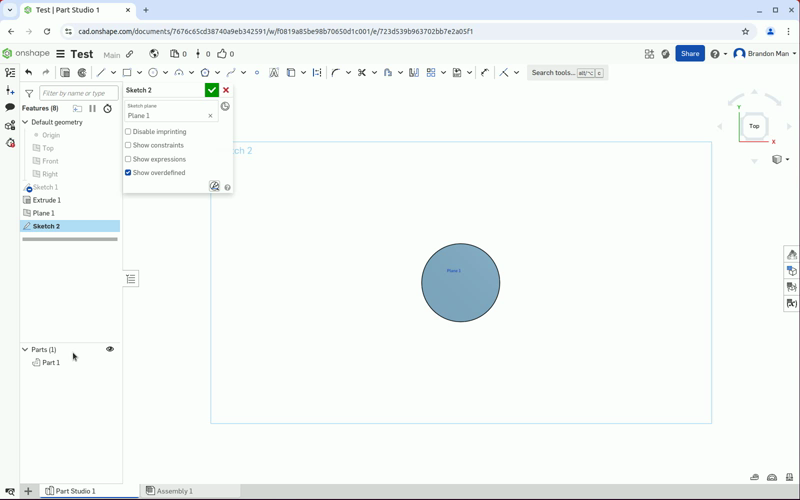
key(y)
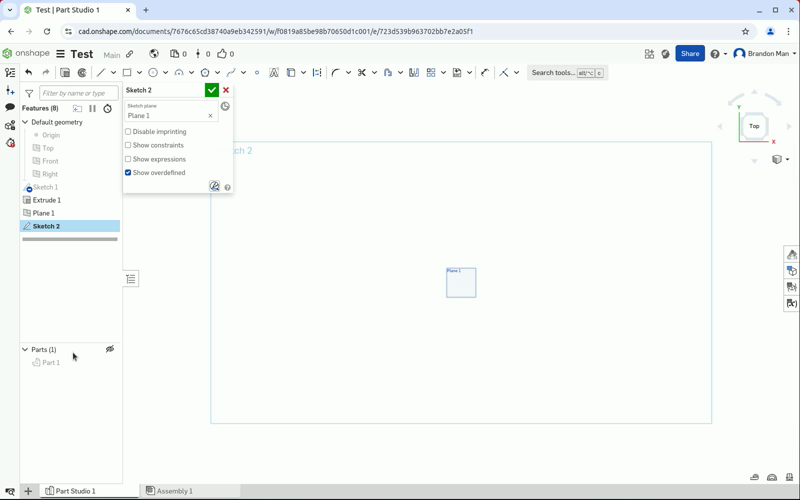
key(l)
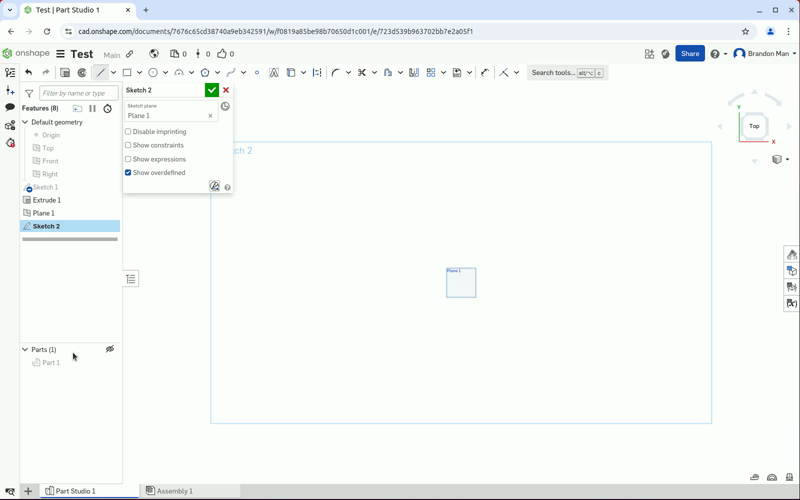
key_down(shift)
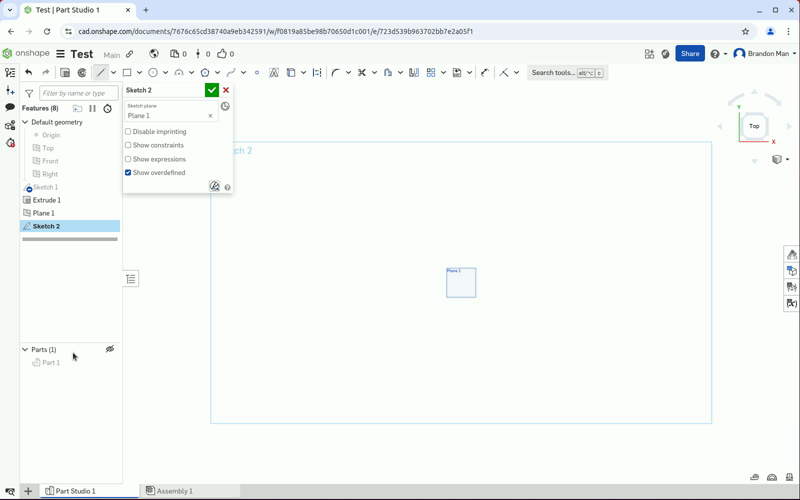
mouse_move(452, 303)
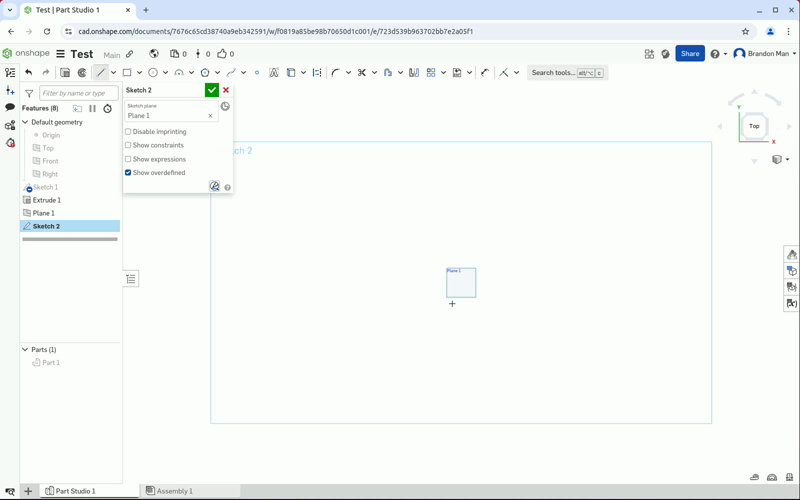
click(452, 303)
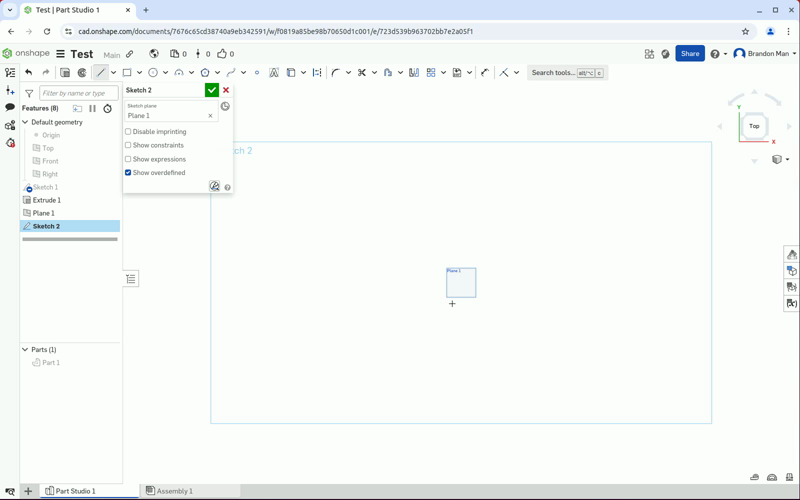
key_up(shift)
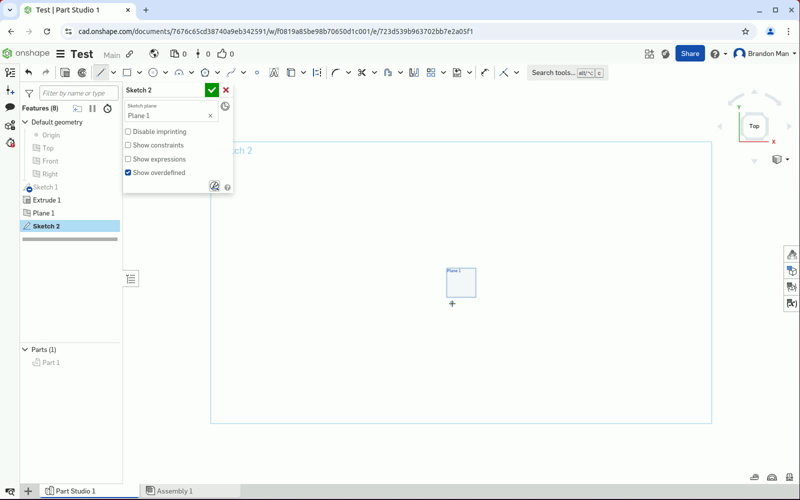
key_down(shift)
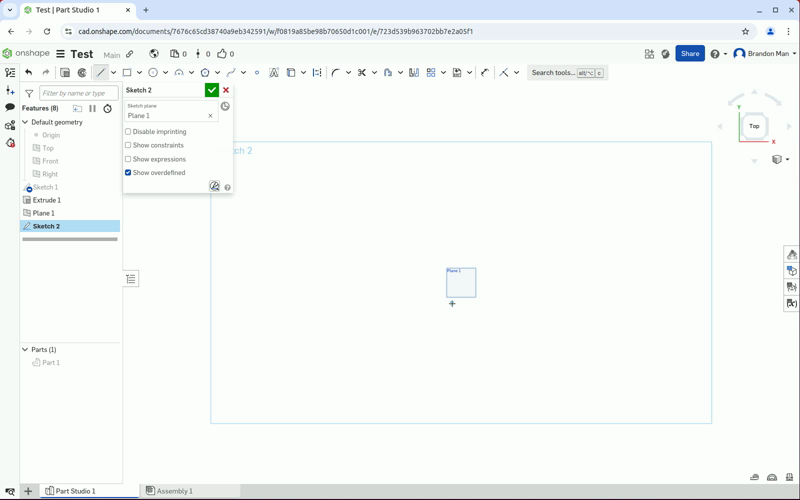
mouse_move(482, 303)
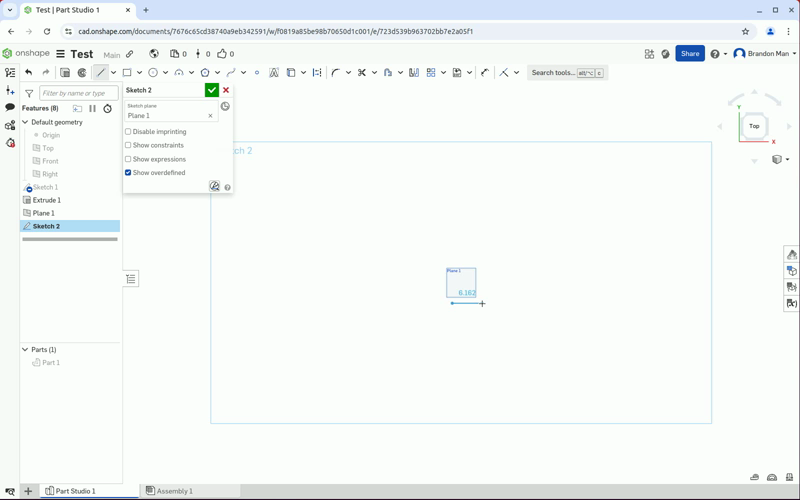
mouse_move(470, 303)
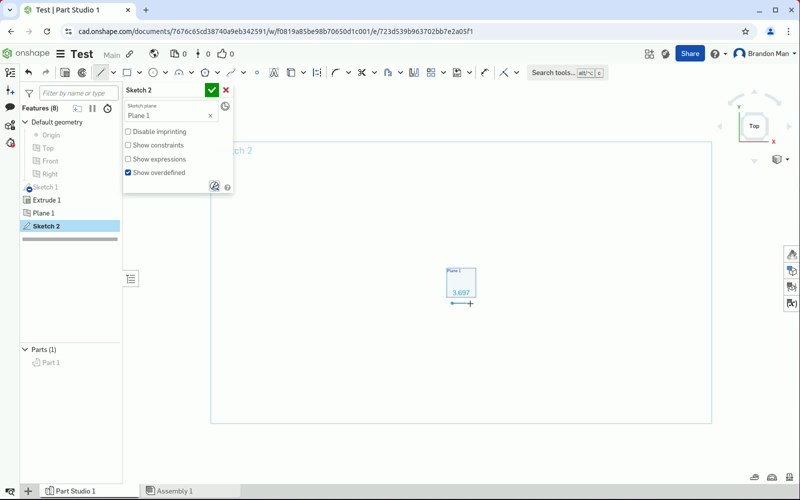
click(470, 303)
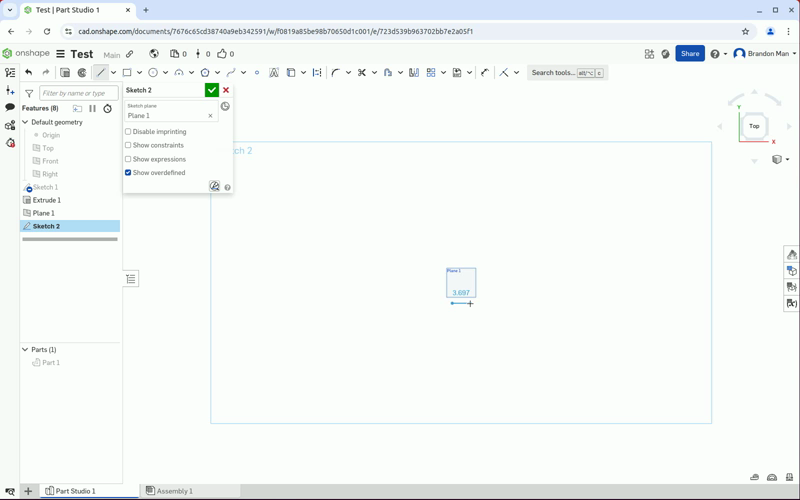
key_up(shift)
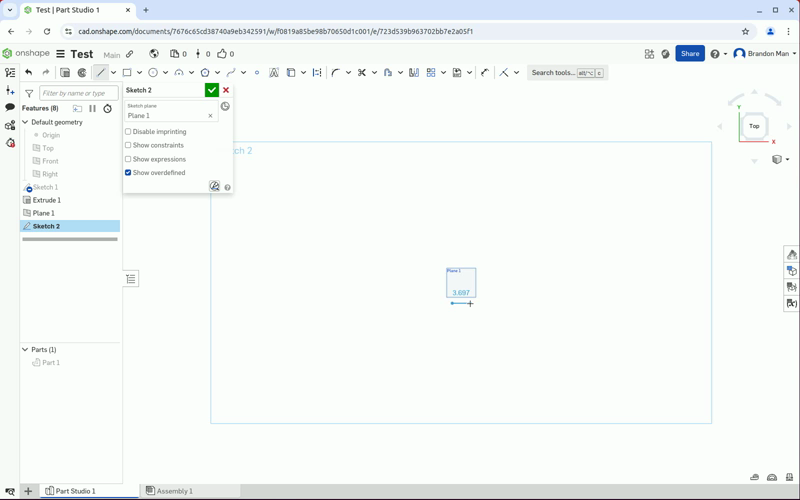
key_down(shift)
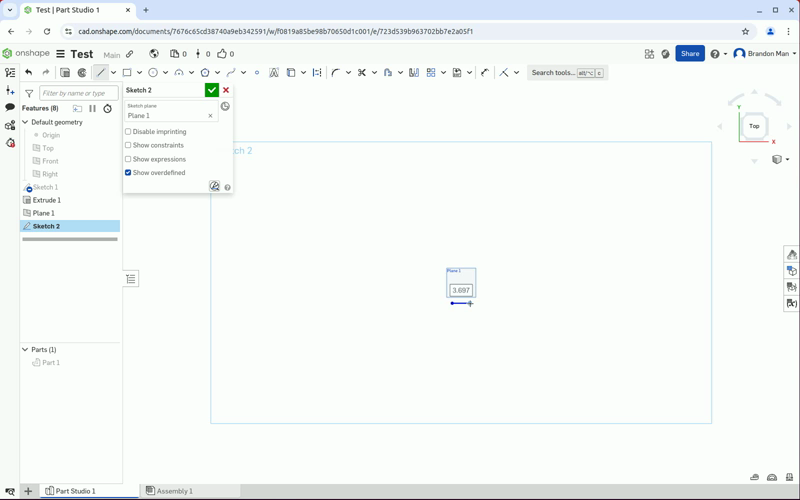
mouse_move(500, 303)
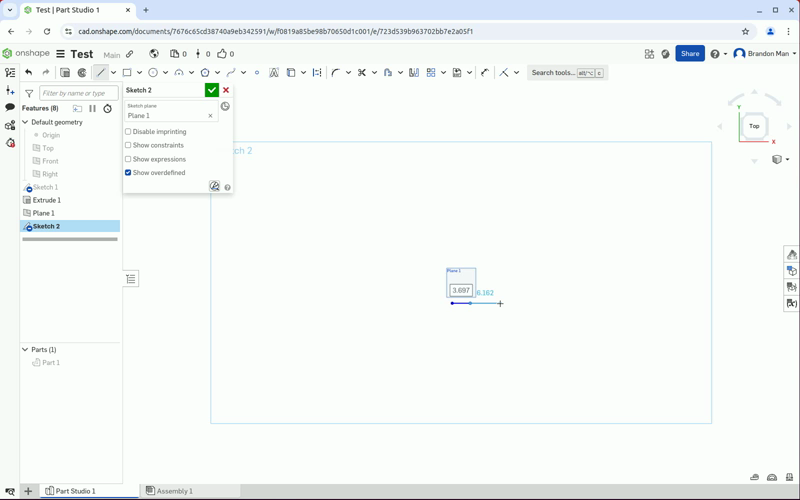
mouse_move(470, 262)
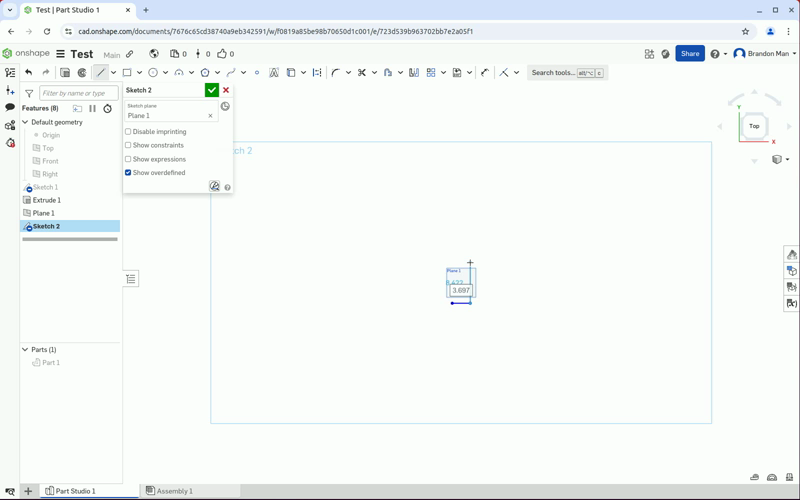
click(470, 262)
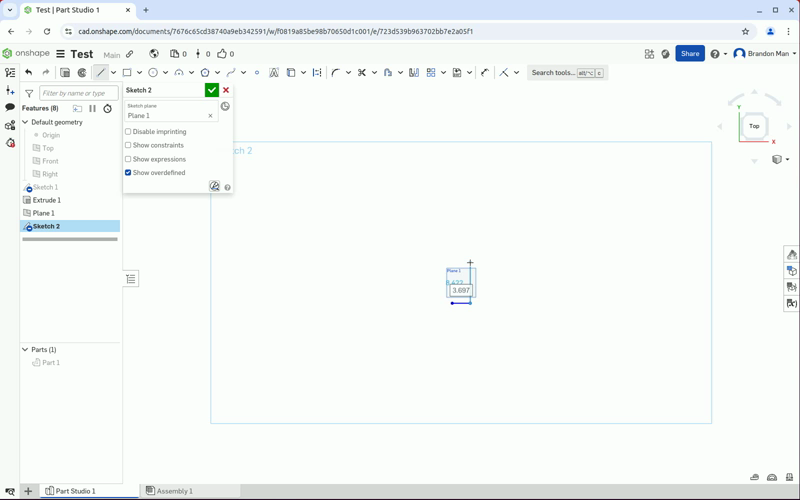
key_up(shift)
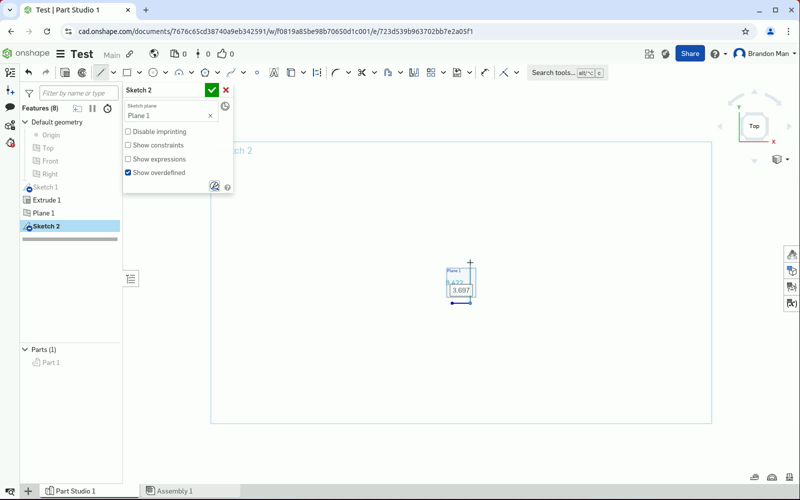
key_down(shift)
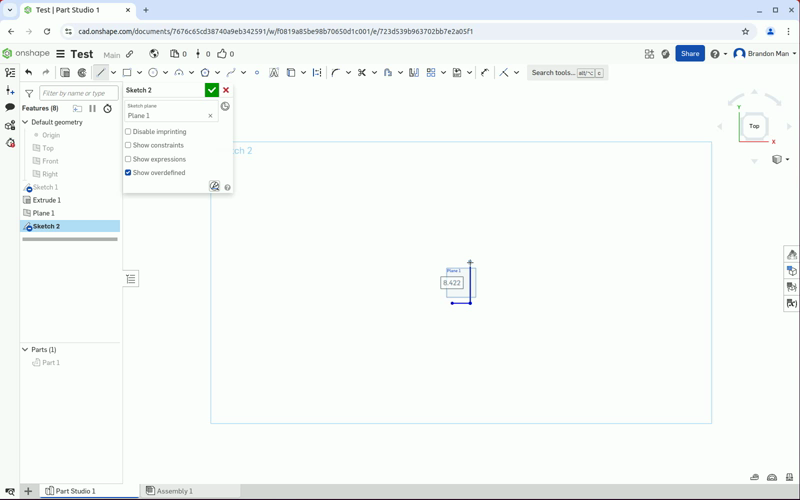
mouse_move(500, 262)
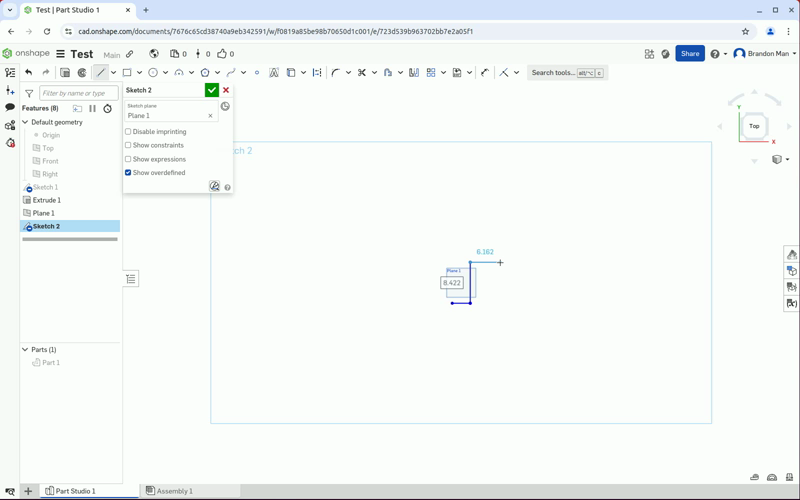
mouse_move(452, 262)
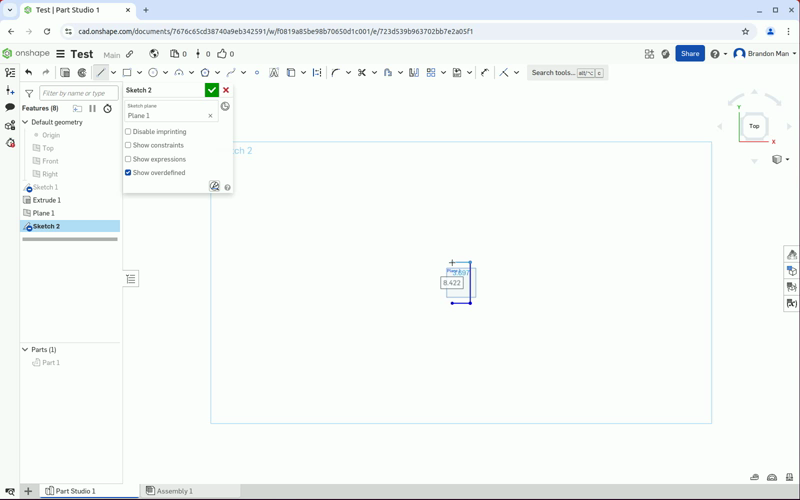
click(452, 262)
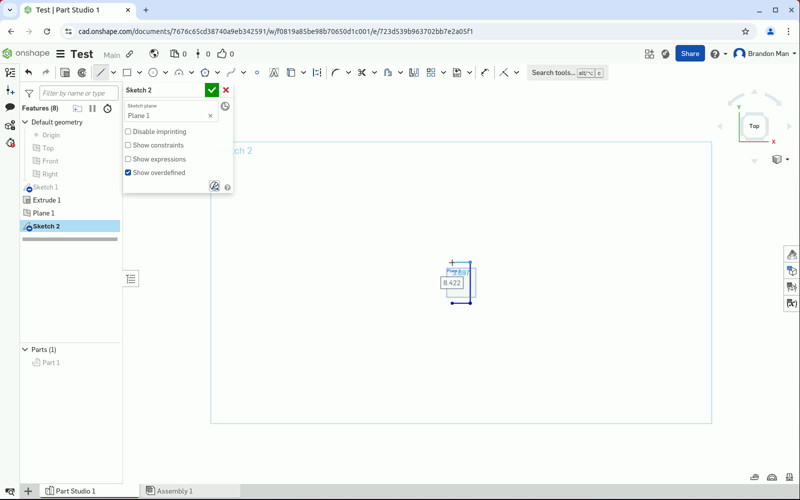
key_up(shift)
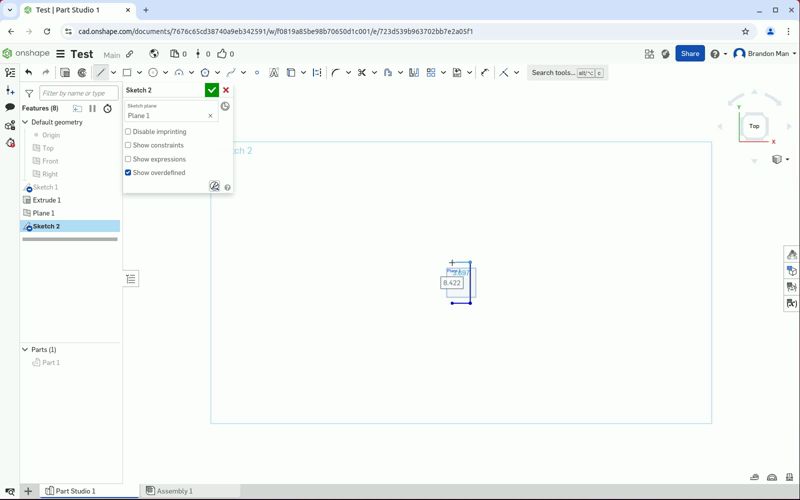
mouse_move(482, 262)
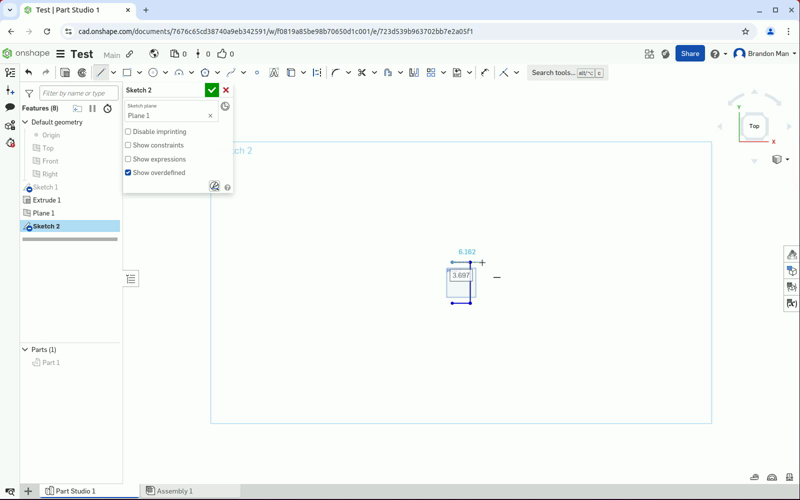
key_down(shift)
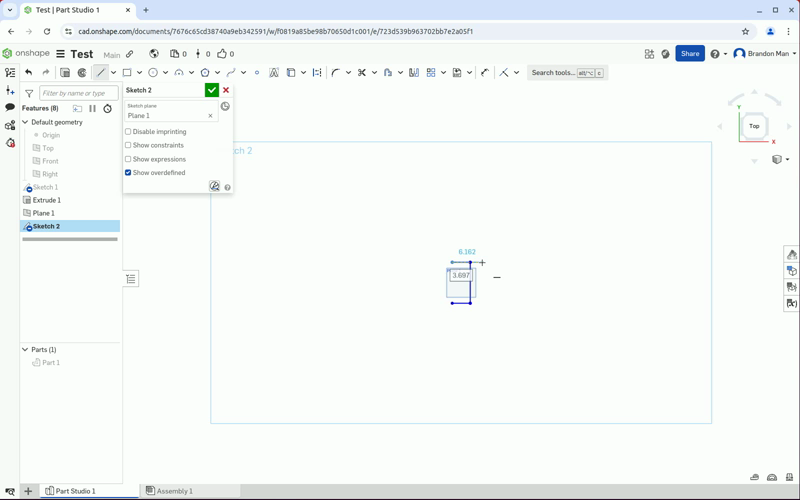
mouse_move(452, 303)
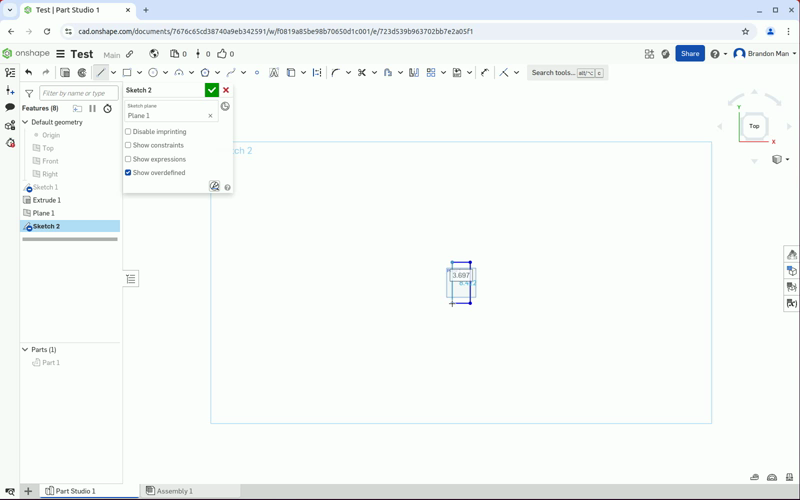
key_up(shift)
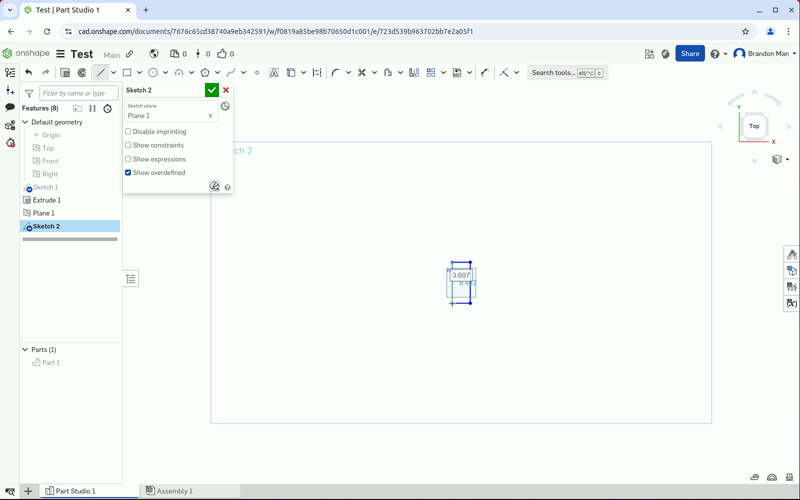
click(452, 303)
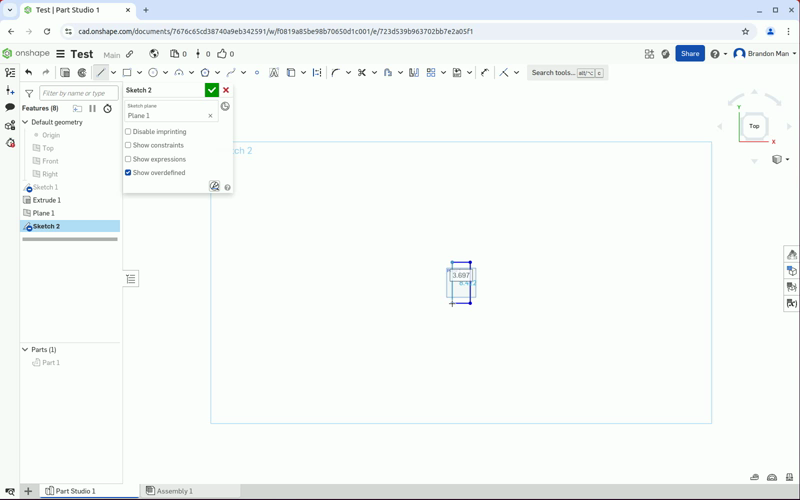
key(esc)
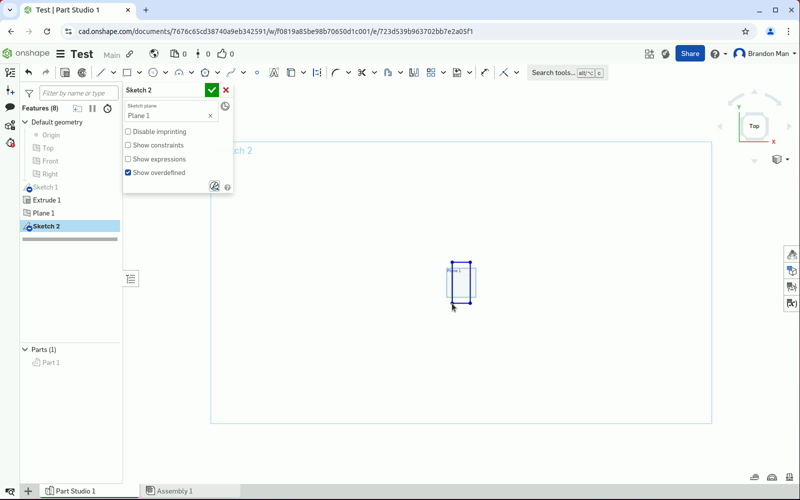
mouse_move(455, 266)
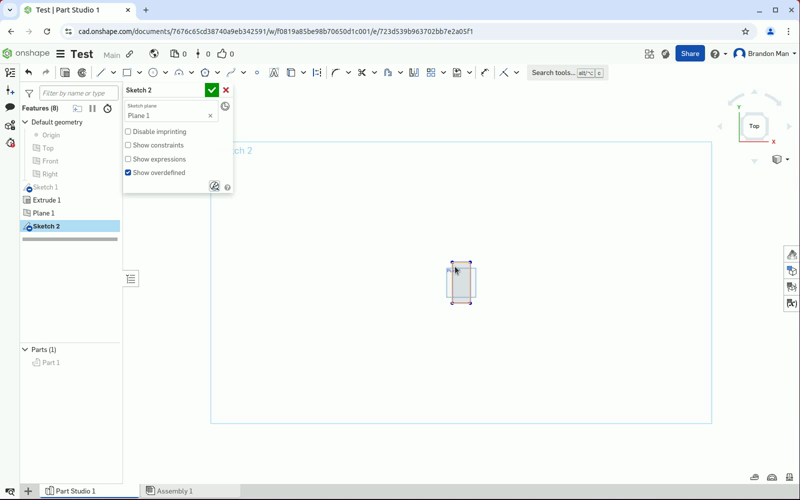
scroll(6)
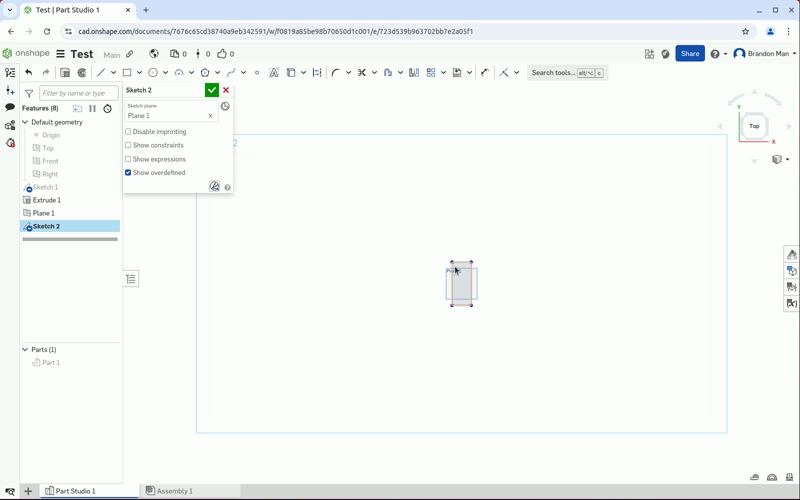
scroll(6)
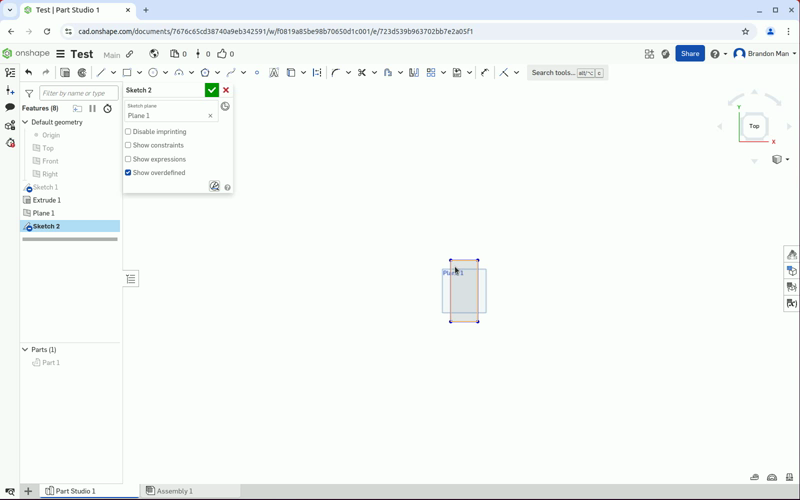
scroll(6)
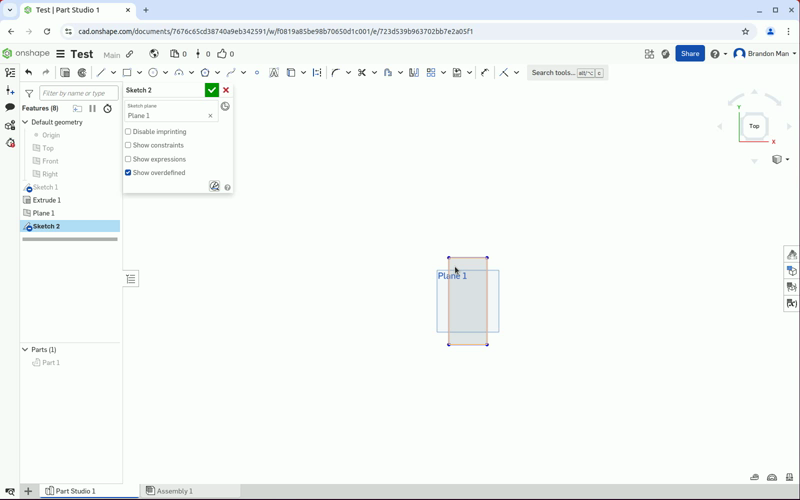
scroll(6)
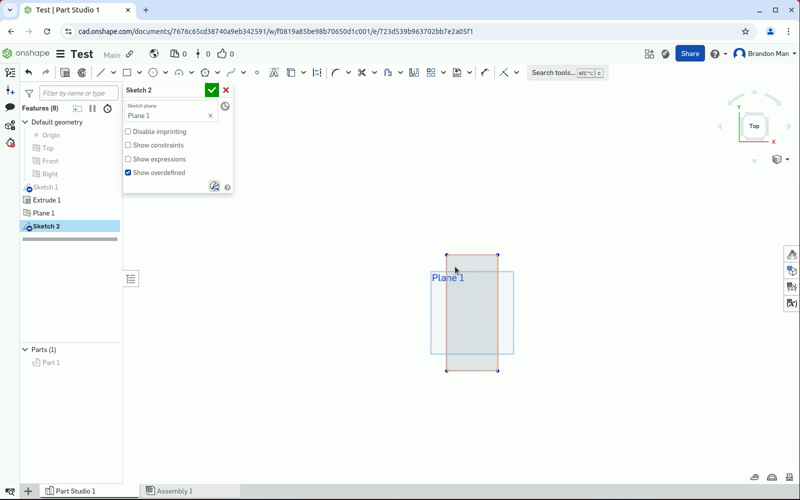
scroll(6)
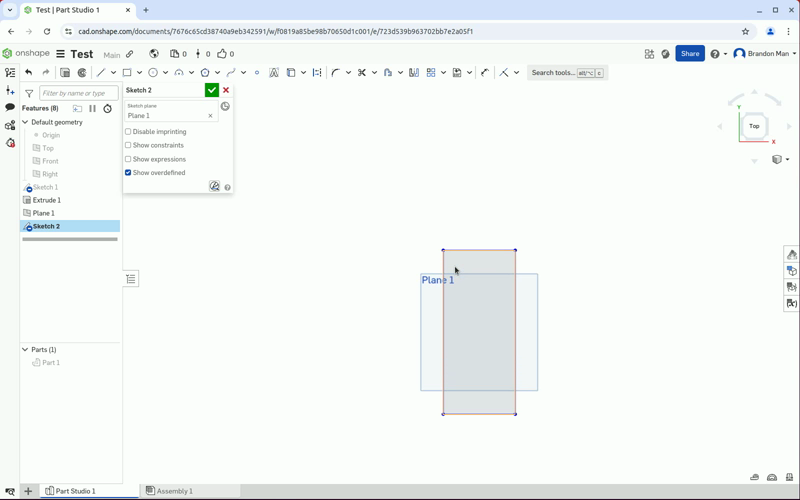
scroll(6)
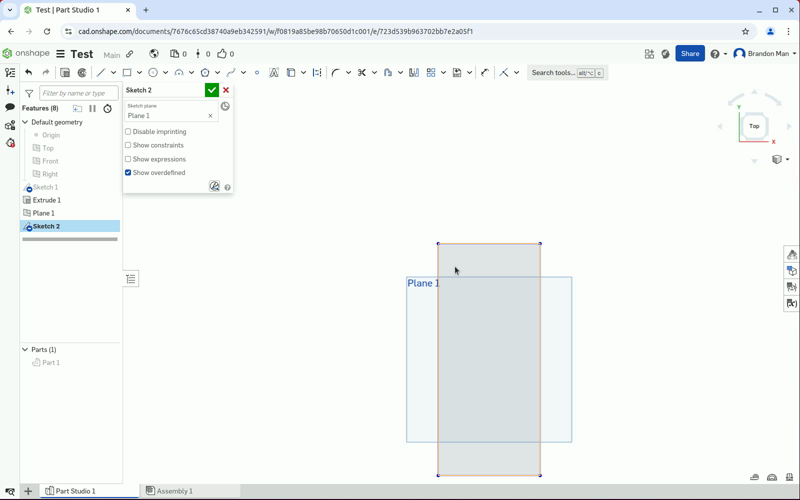
scroll(6)
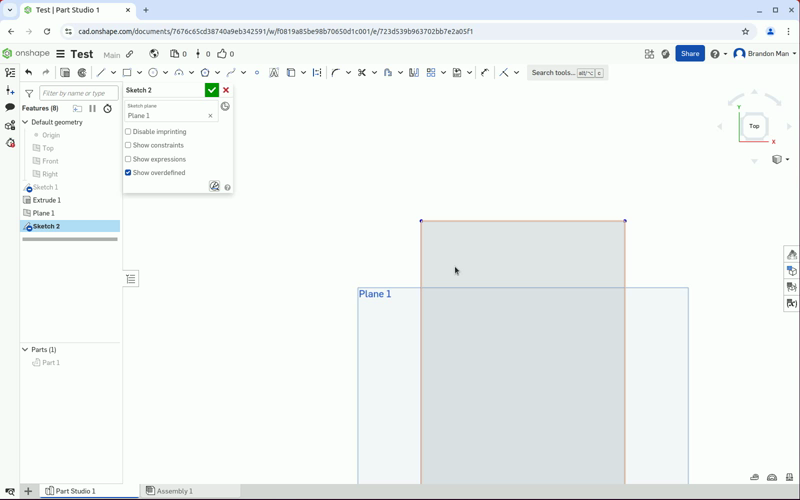
click(455, 266)
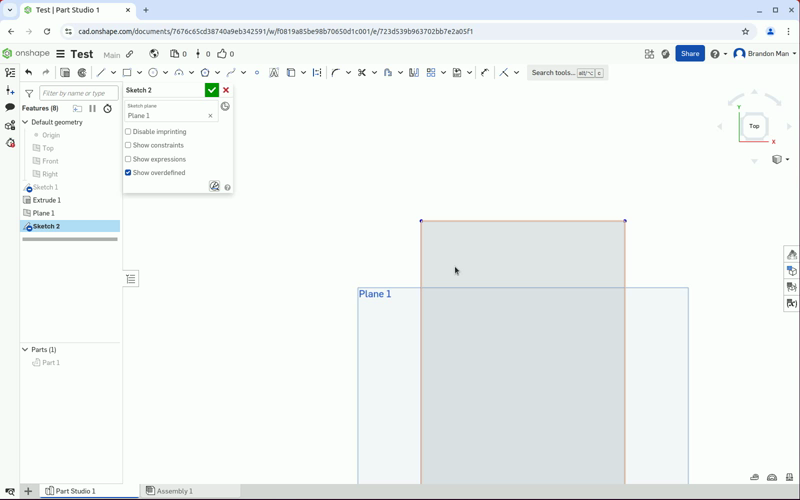
scroll(-6)
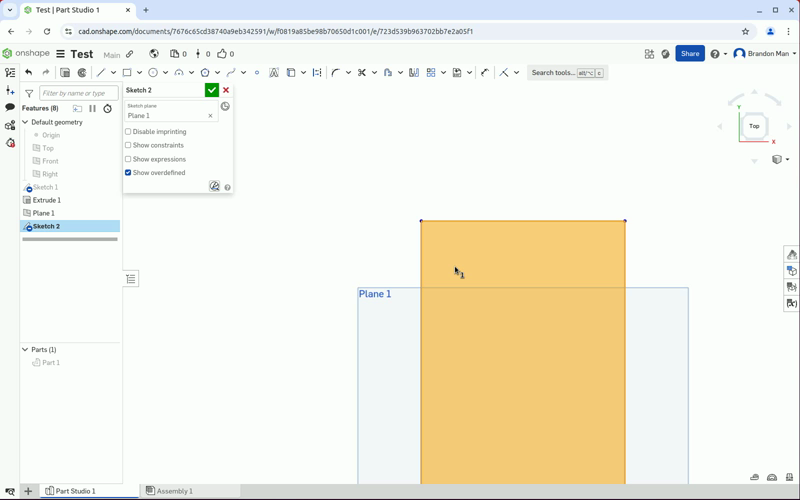
scroll(-6)
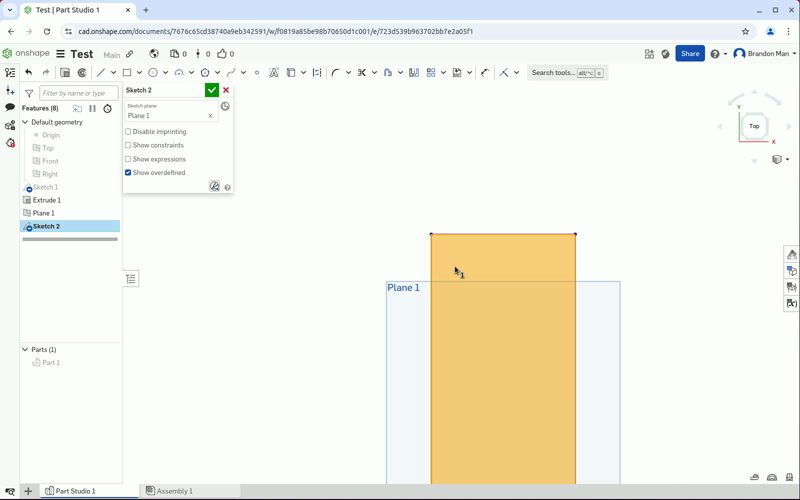
scroll(-6)
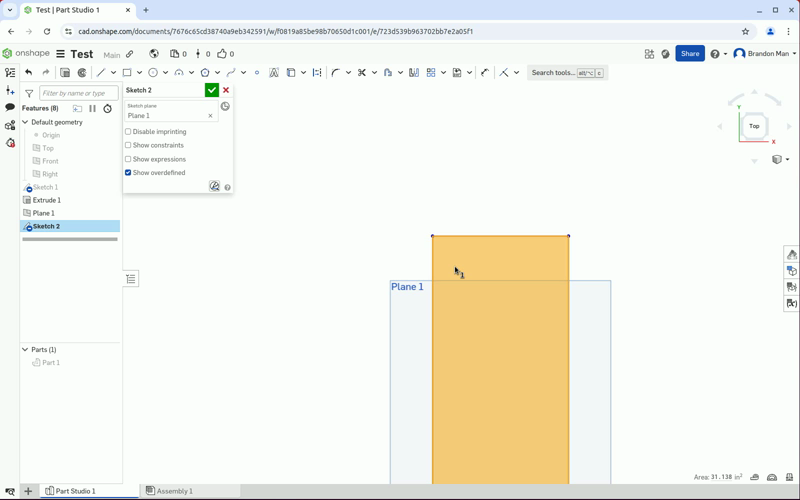
scroll(-6)
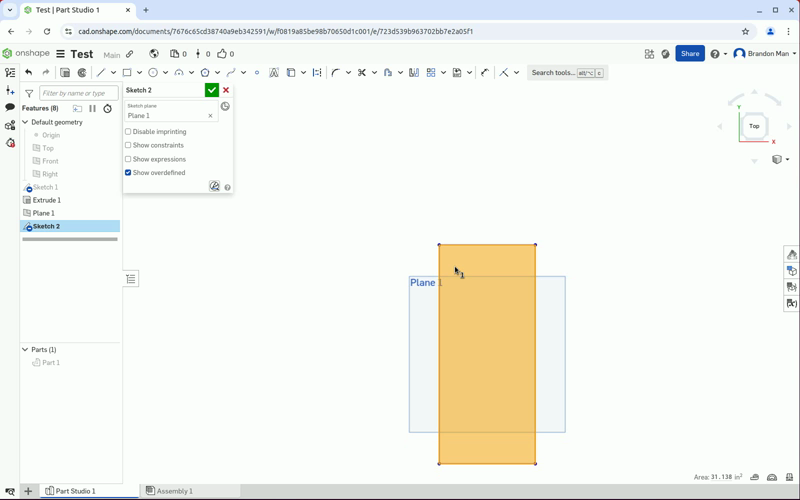
scroll(-6)
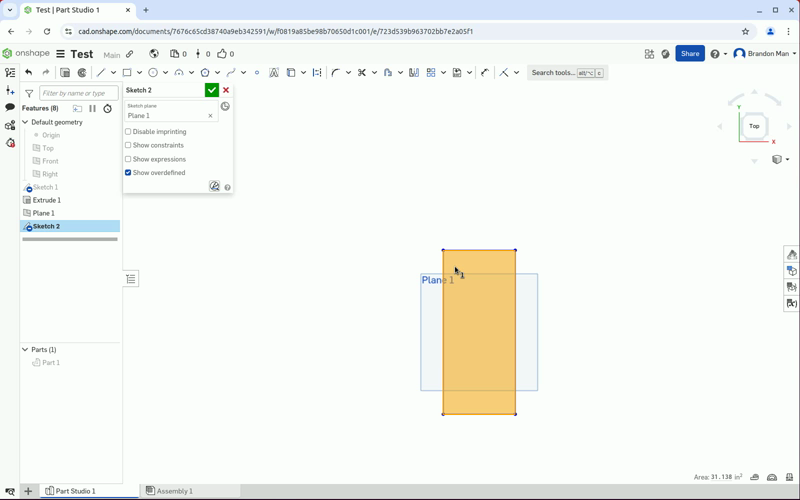
scroll(-6)
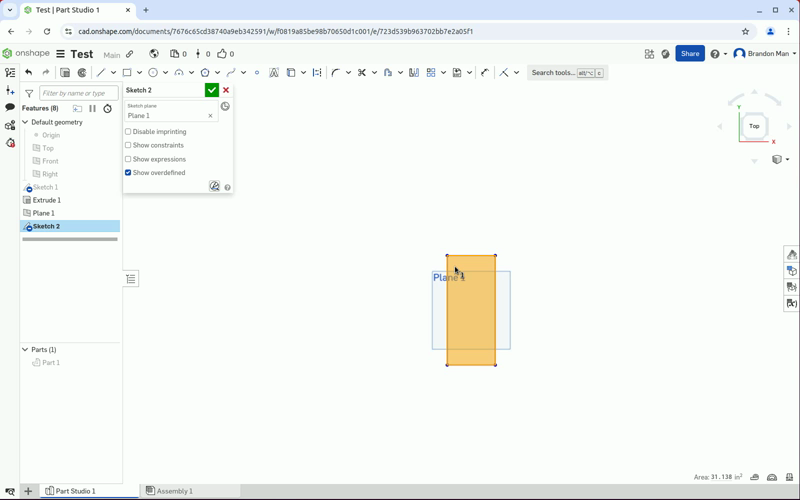
scroll(-6)
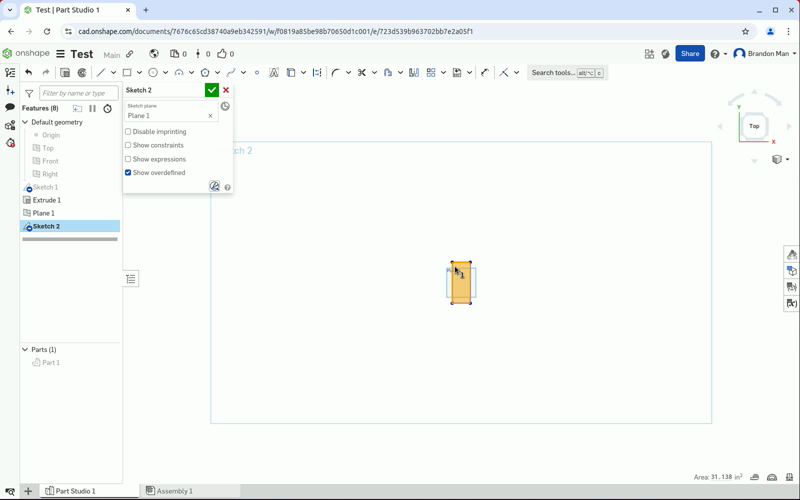
mouse_move(73, 352)
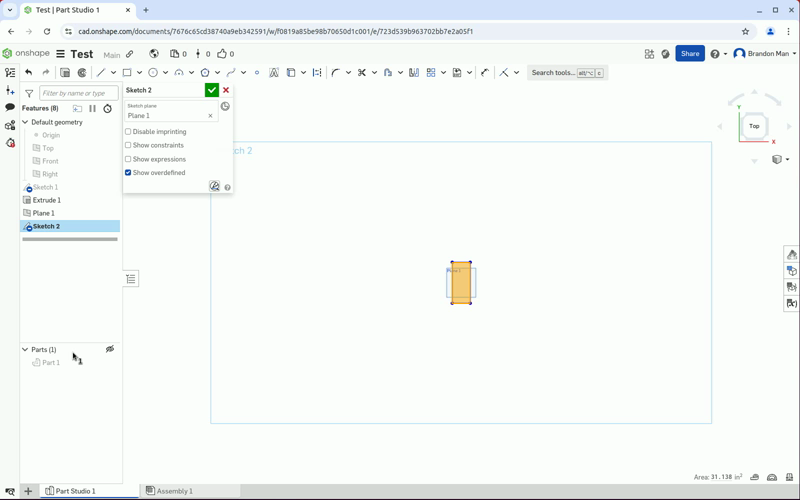
key(shift+y)
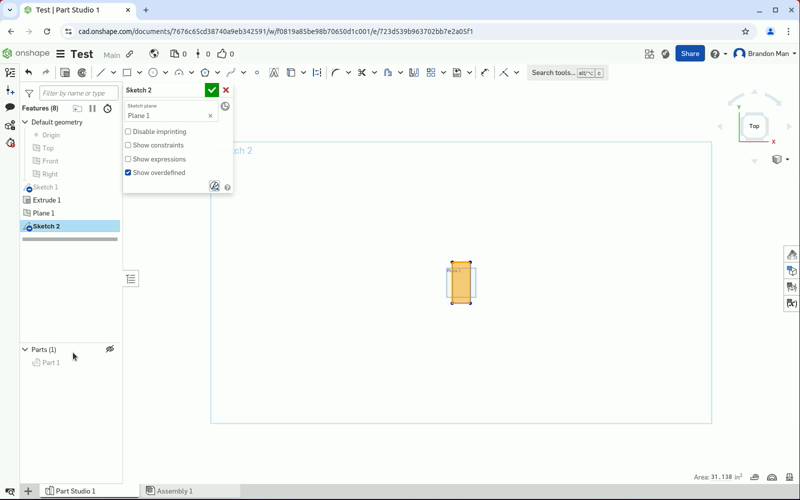
key(shift+e)
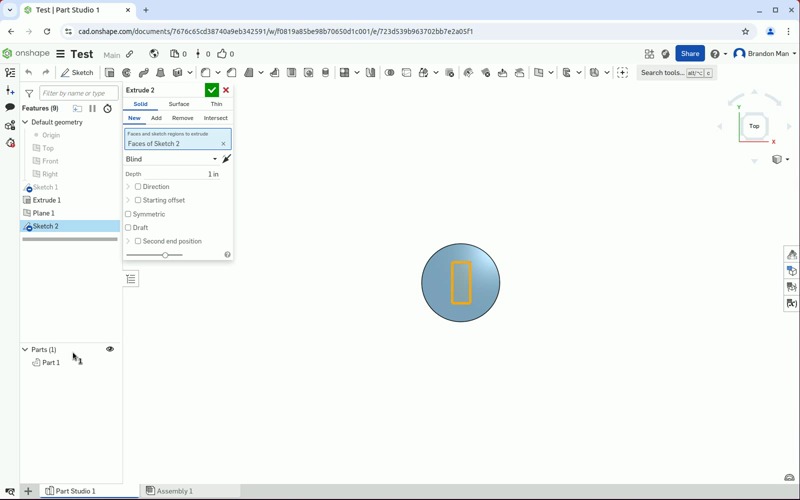
mouse_move(143, 106)
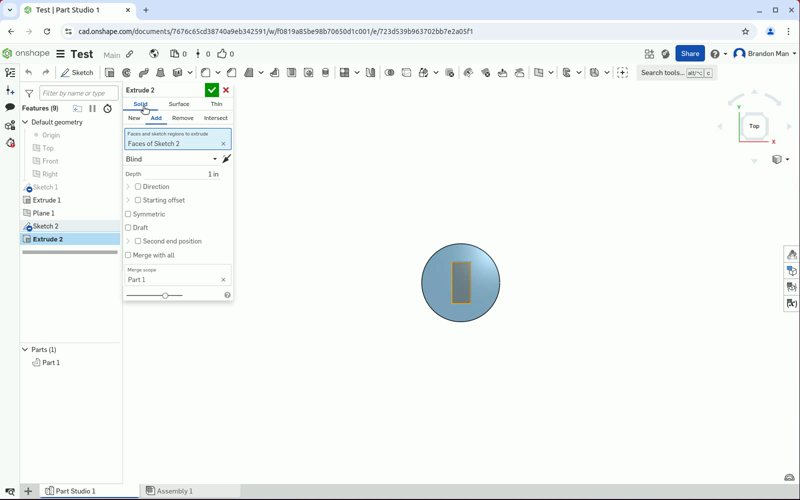
click(143, 106)
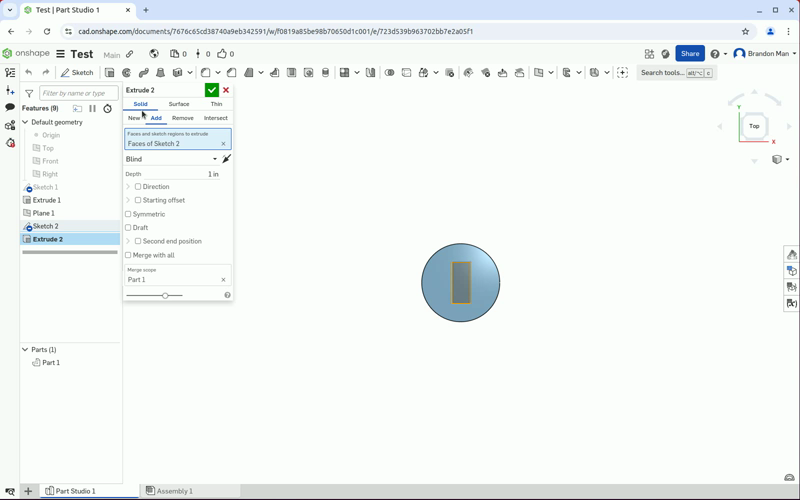
mouse_move(137, 120)
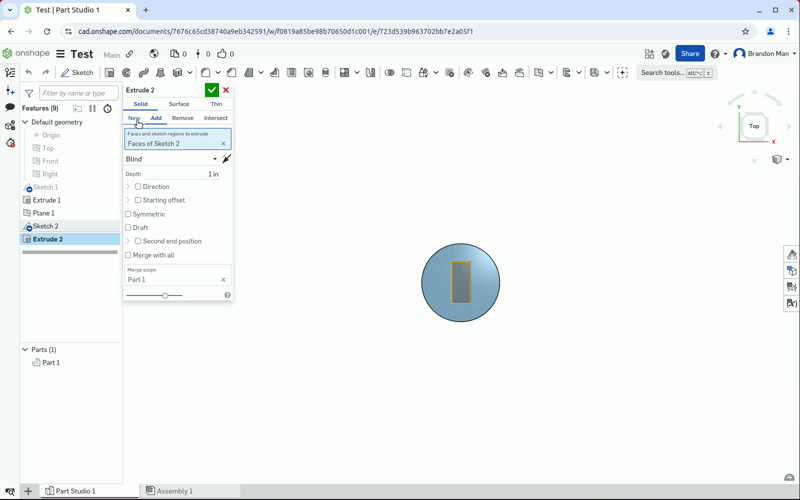
click(137, 120)
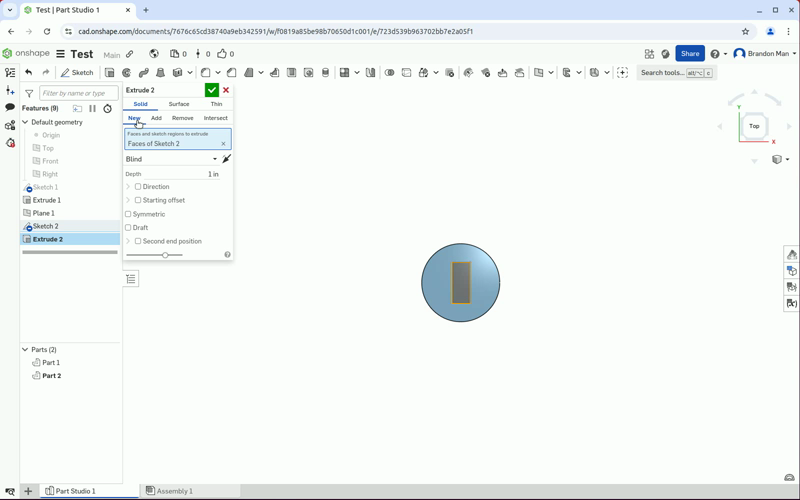
key(tab, 4)
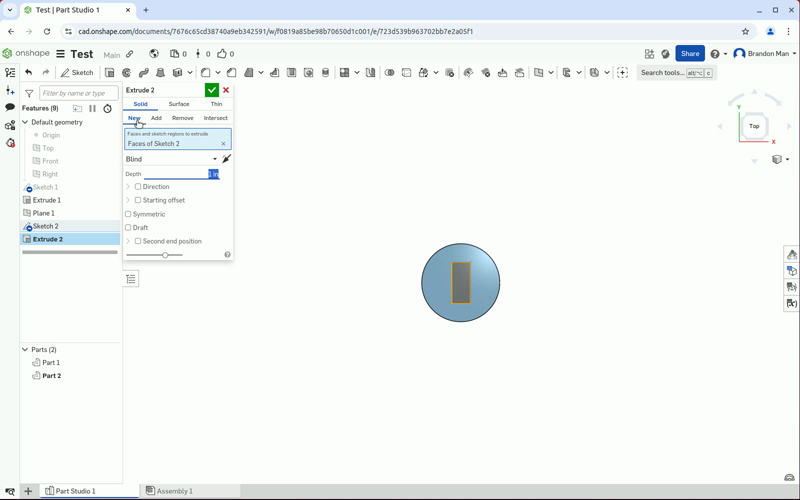
text(8.425)
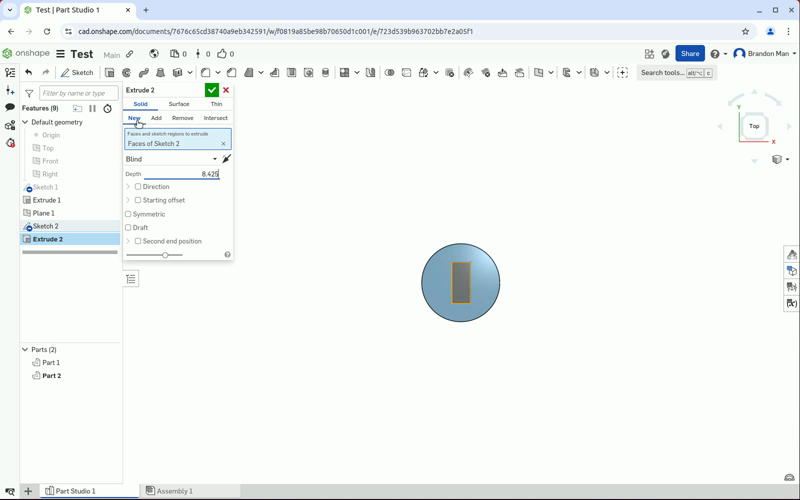
key(enter)
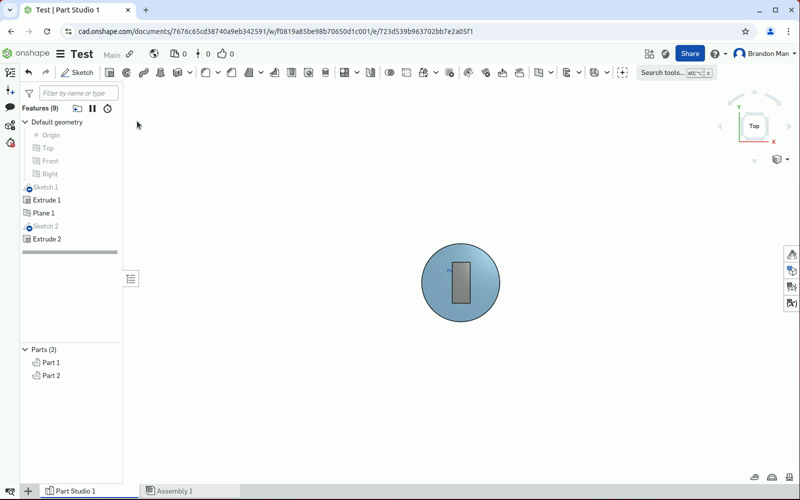
key(shift+h)
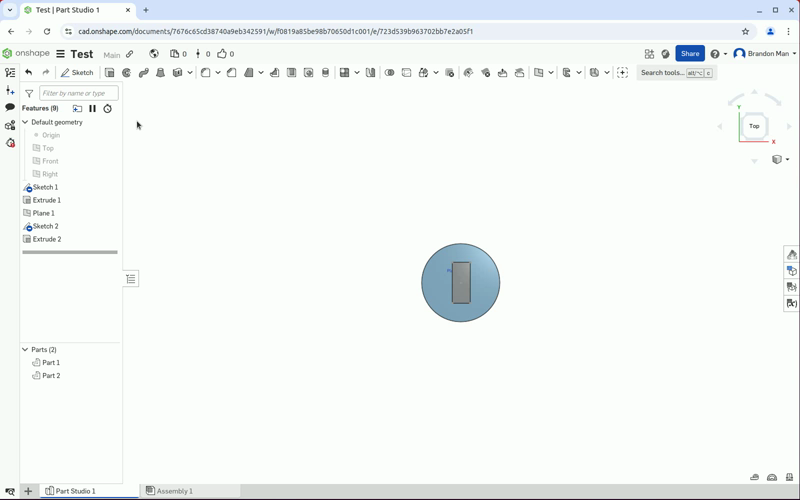
key(shift+h)
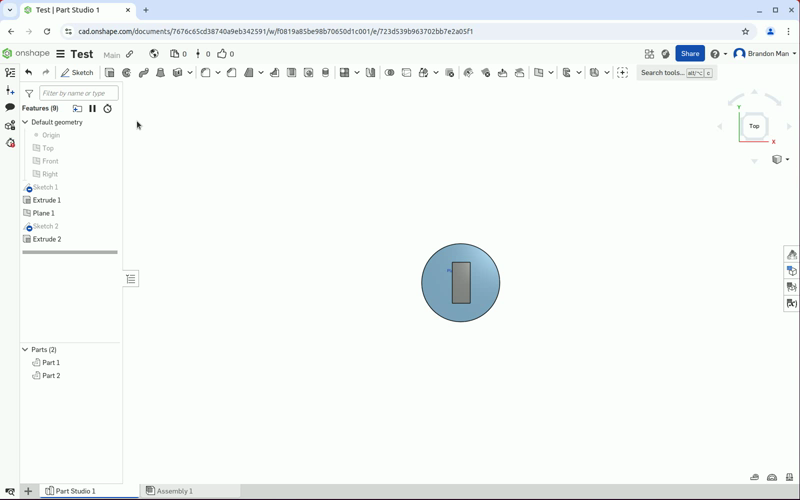
mouse_move(73, 189)
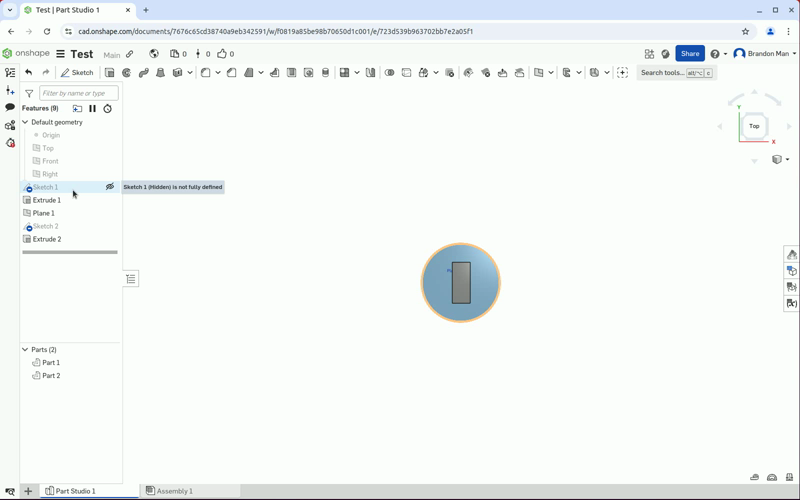
click(73, 189)
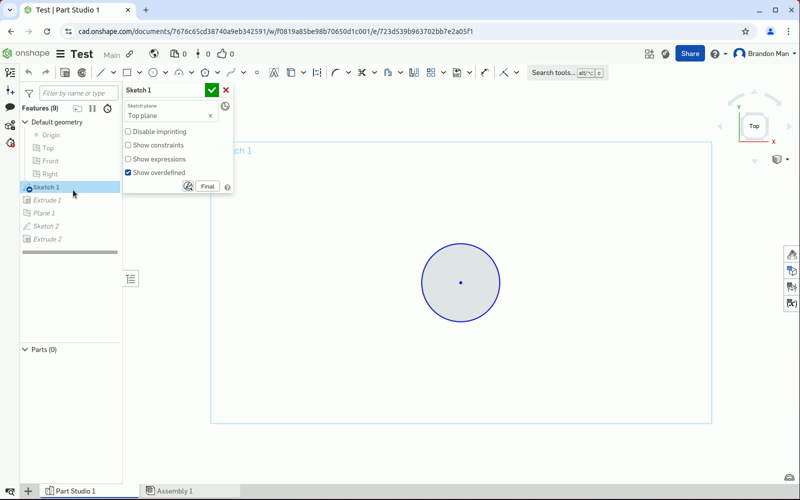
mouse_move(229, 92)
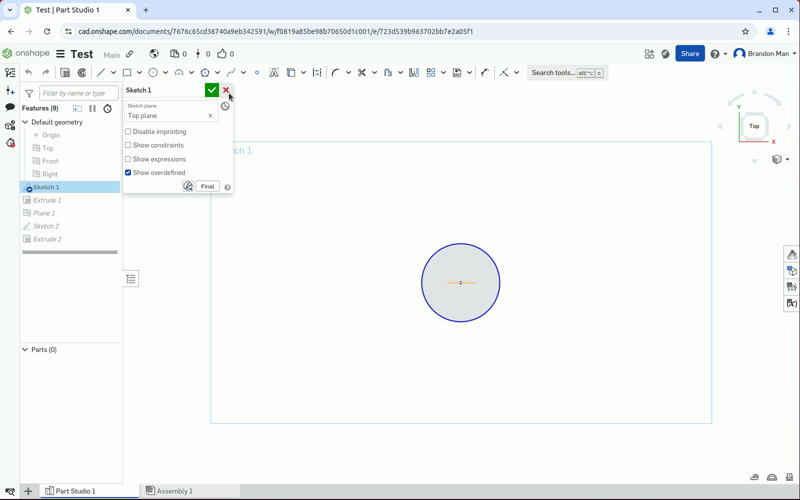
click(229, 92)
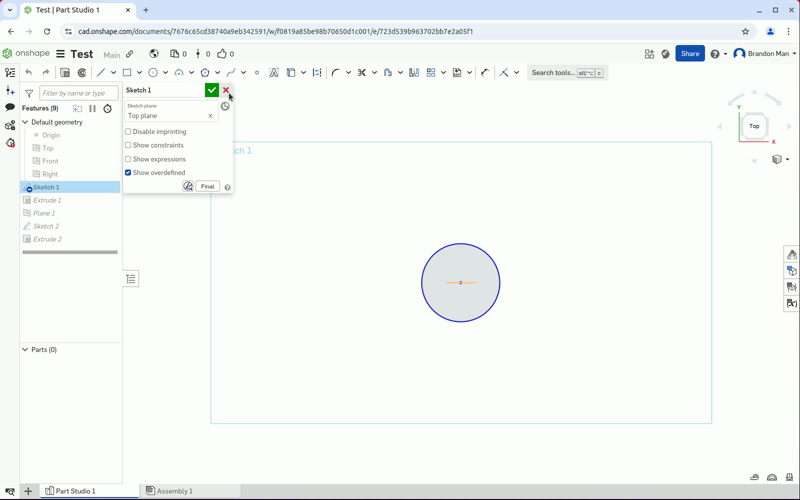
key(shift+s)
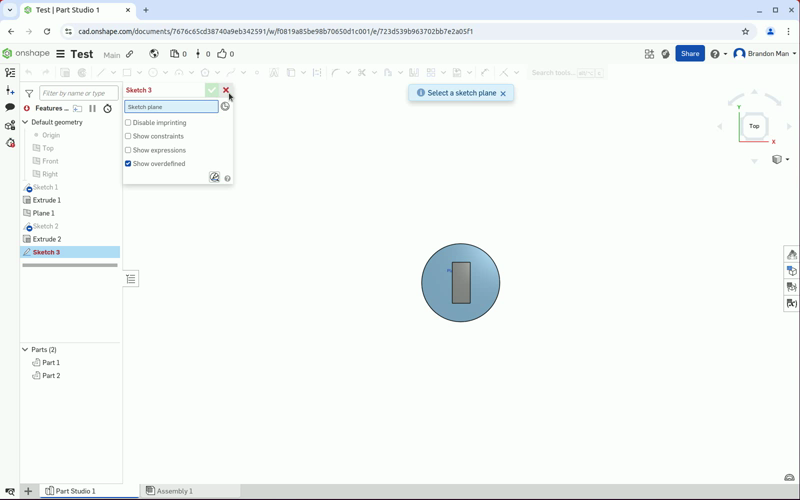
mouse_move(73, 150)
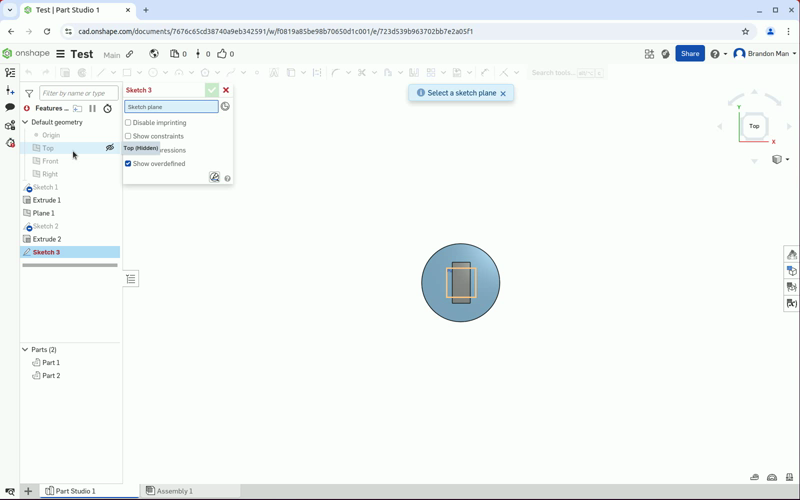
click(73, 150)
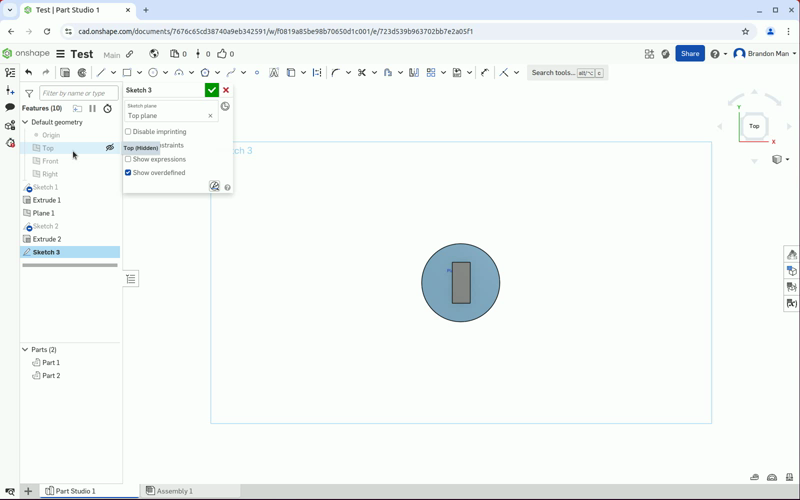
mouse_move(73, 352)
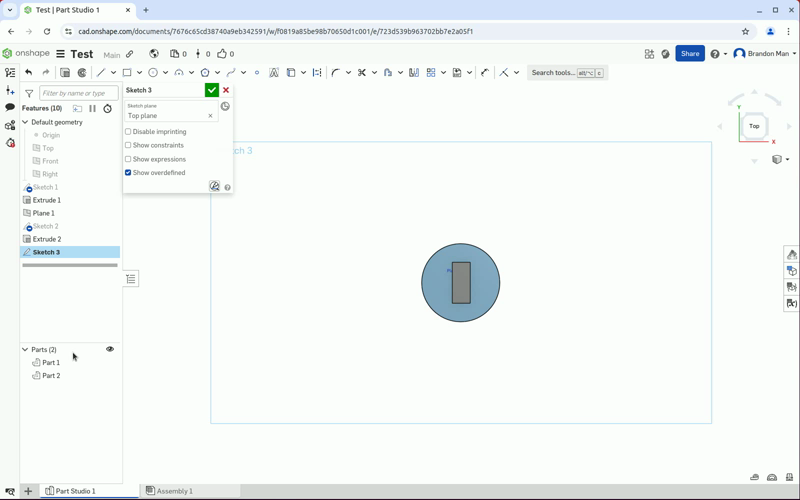
key(y)
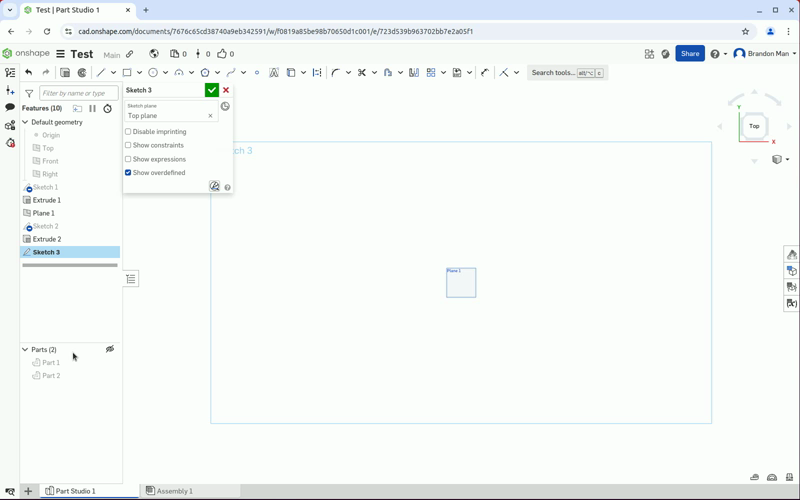
key(l)
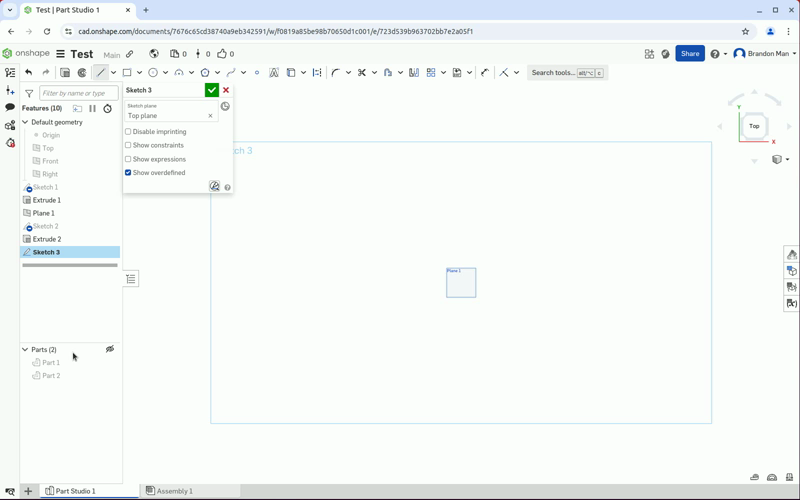
key_down(shift)
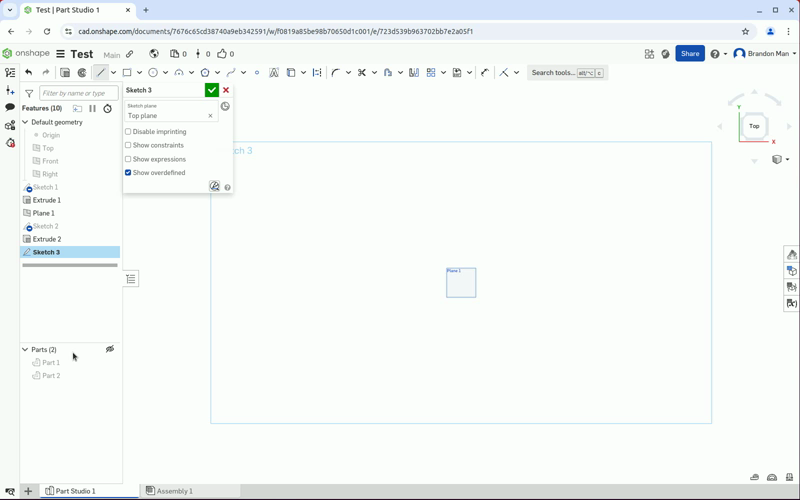
mouse_move(452, 303)
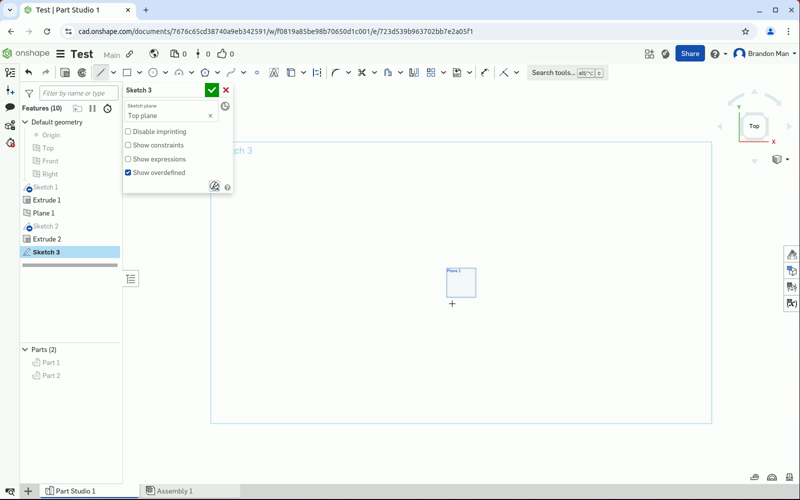
click(452, 303)
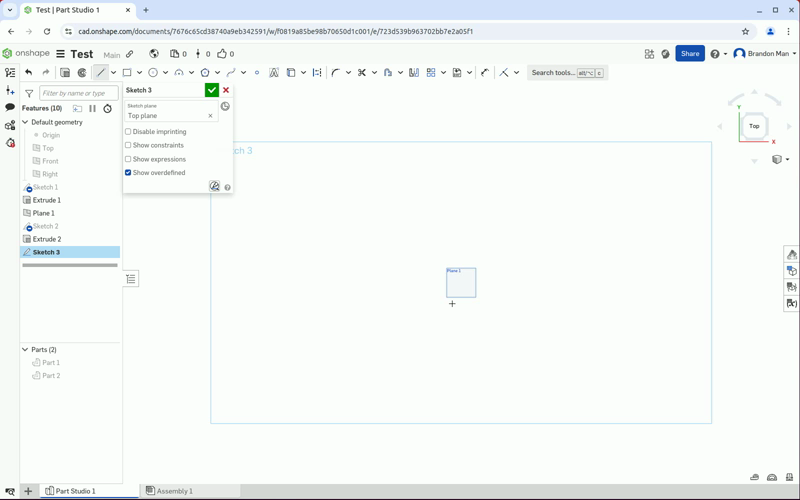
key_up(shift)
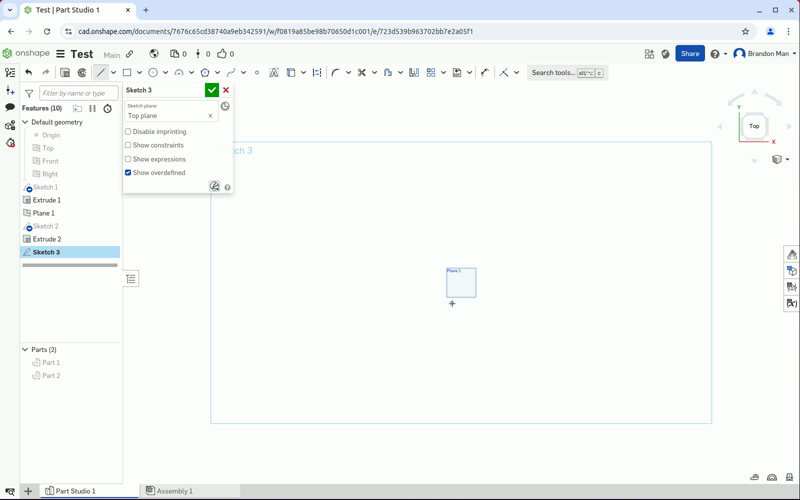
key_down(shift)
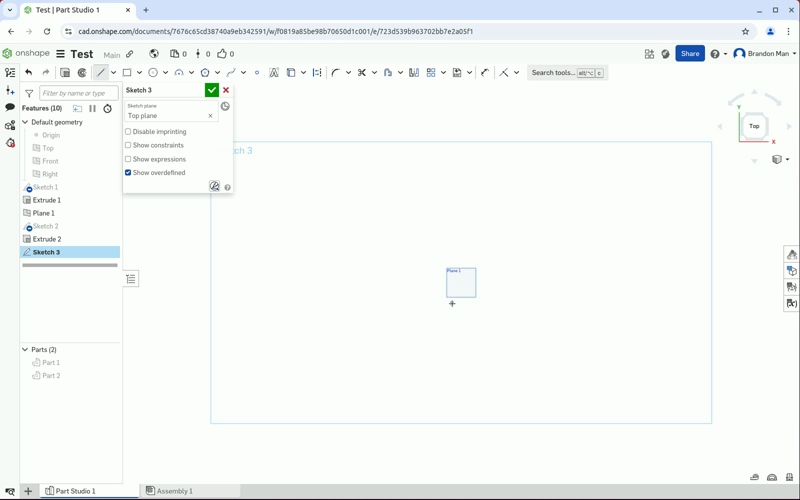
mouse_move(482, 303)
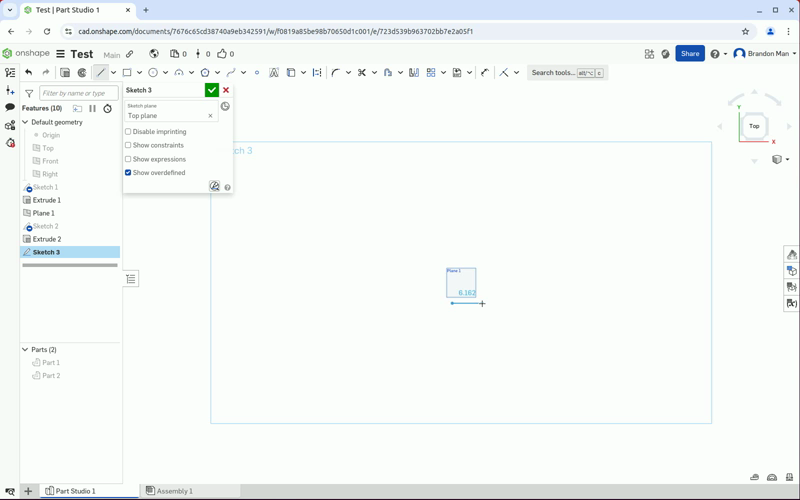
mouse_move(470, 303)
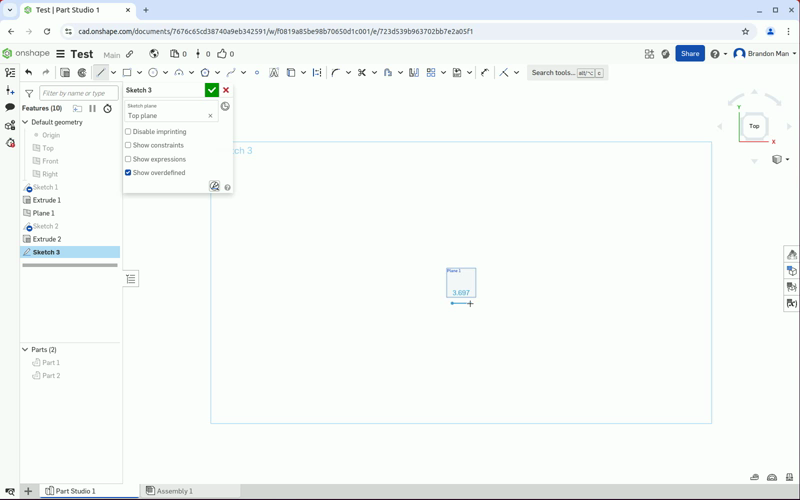
click(470, 303)
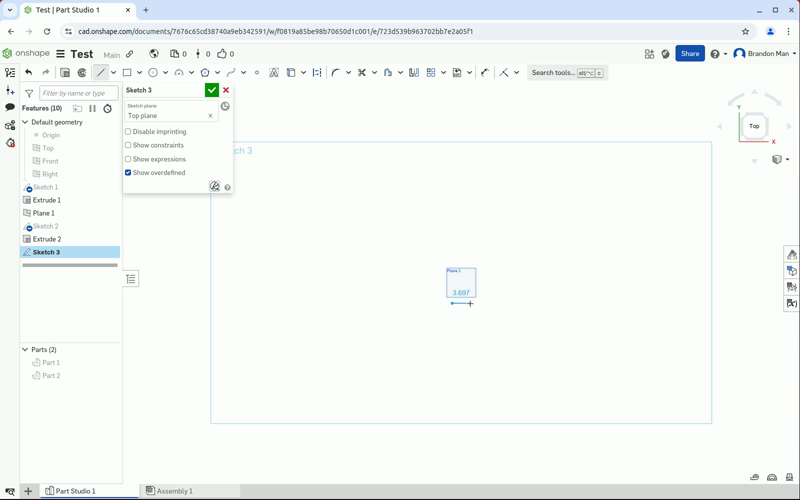
key_up(shift)
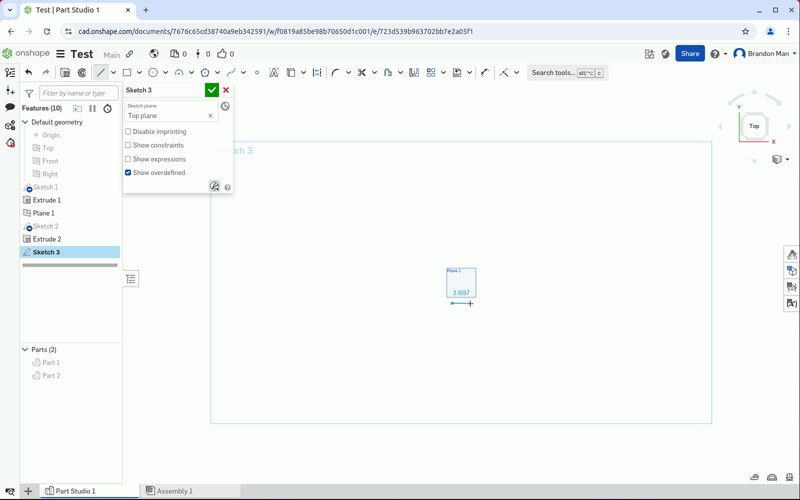
key_down(shift)
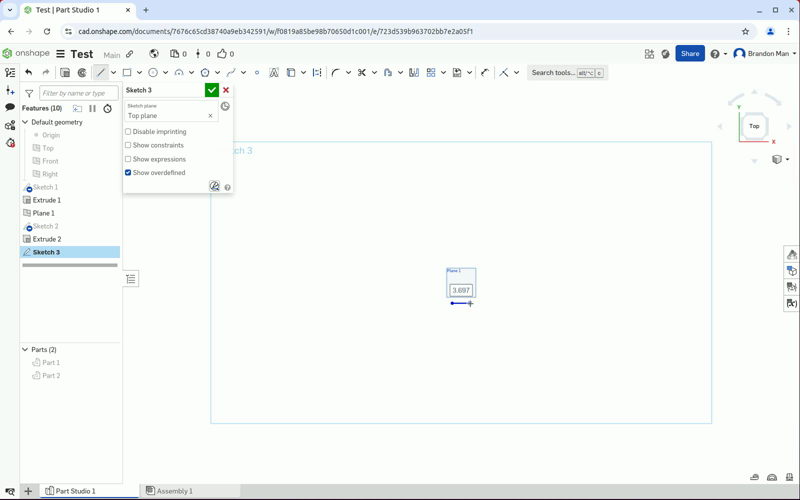
mouse_move(500, 303)
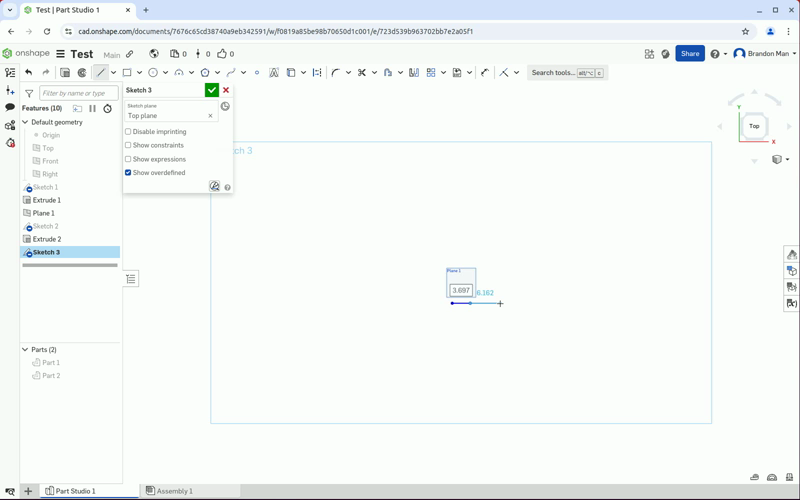
mouse_move(470, 261)
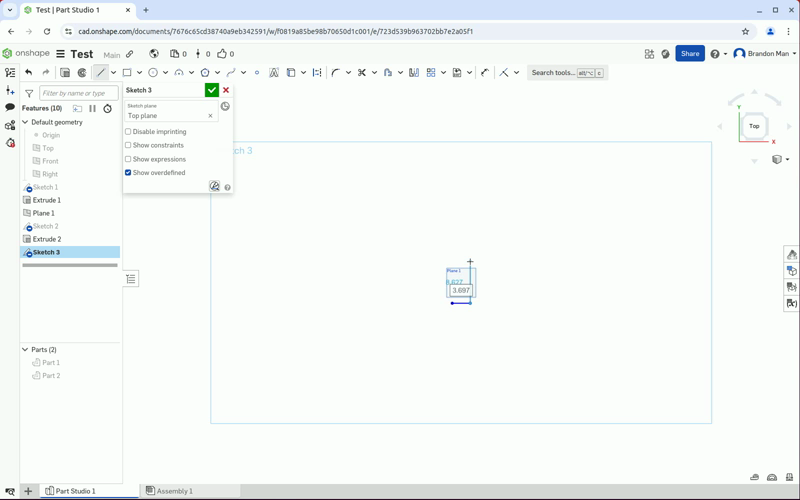
click(470, 261)
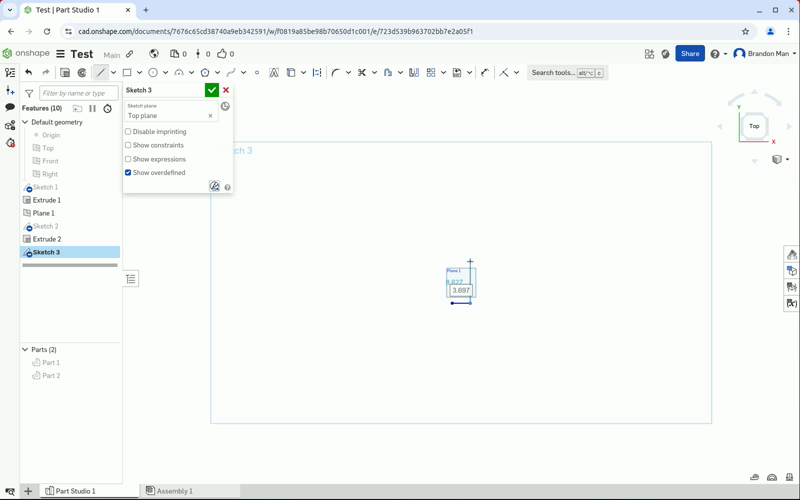
key_up(shift)
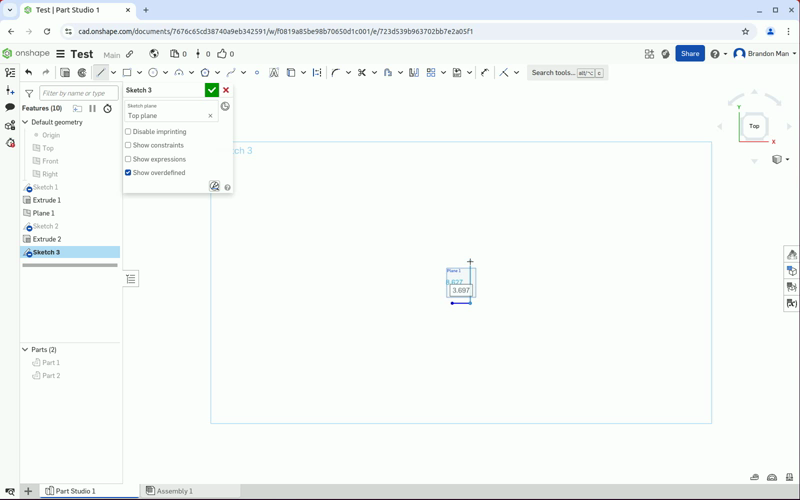
key_down(shift)
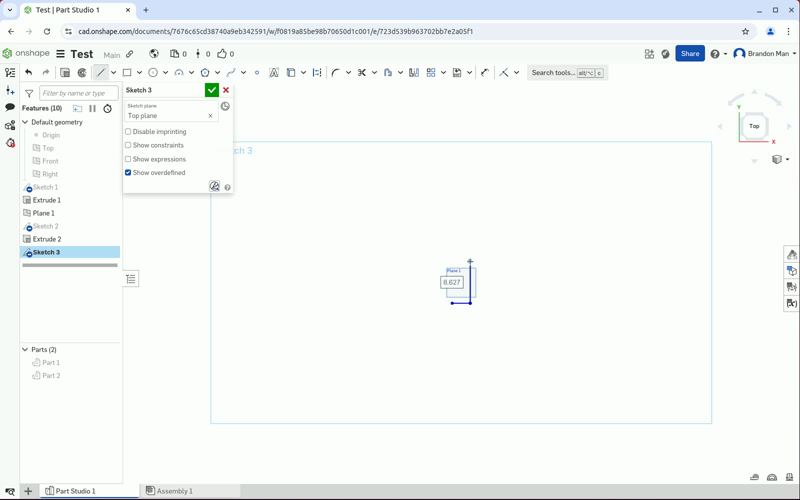
mouse_move(500, 261)
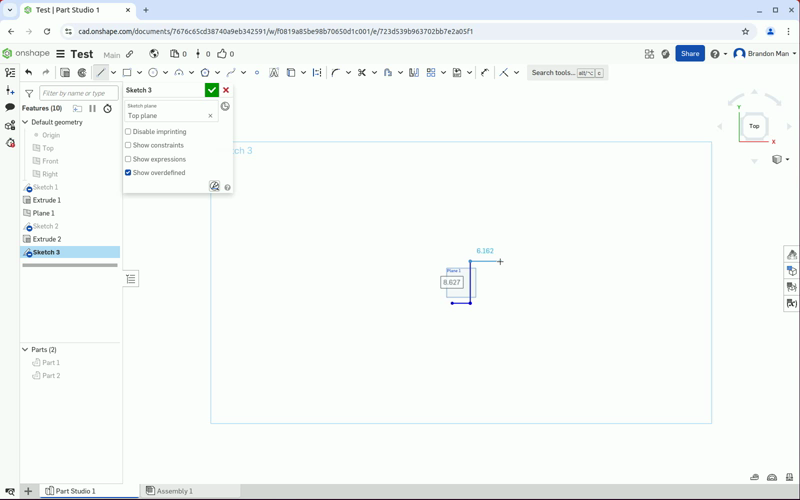
mouse_move(452, 261)
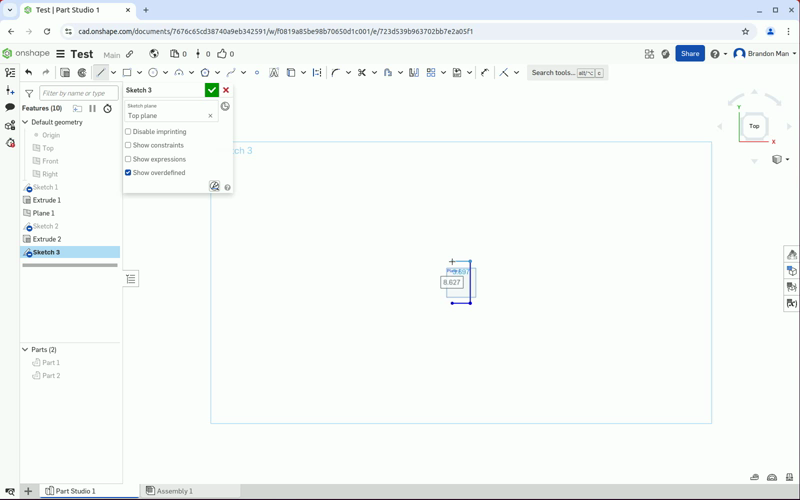
click(452, 261)
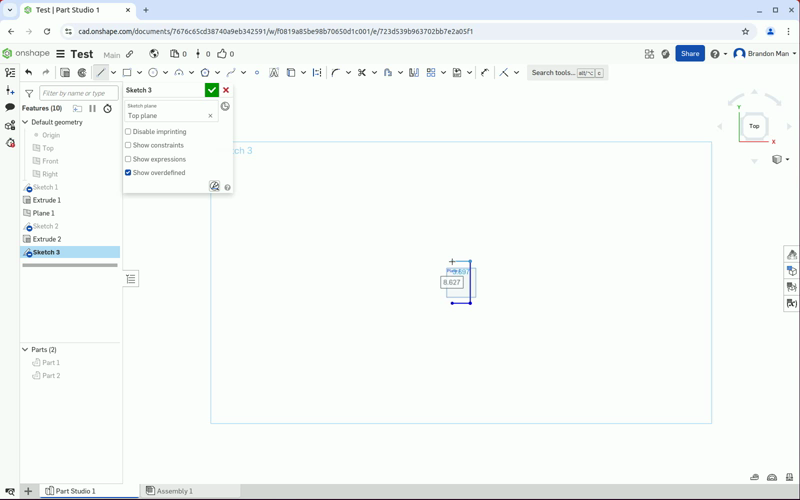
key_up(shift)
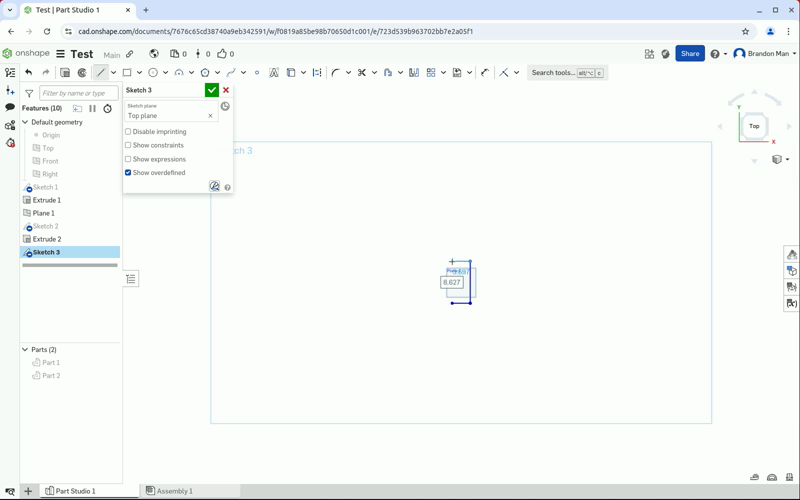
mouse_move(482, 261)
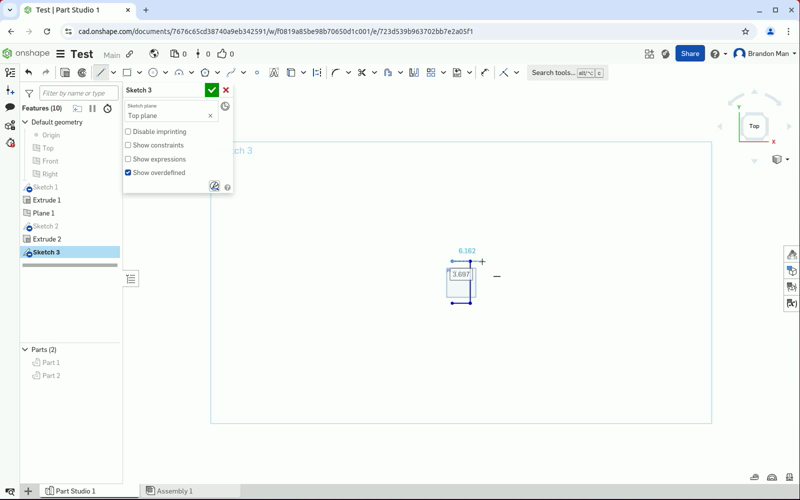
key_down(shift)
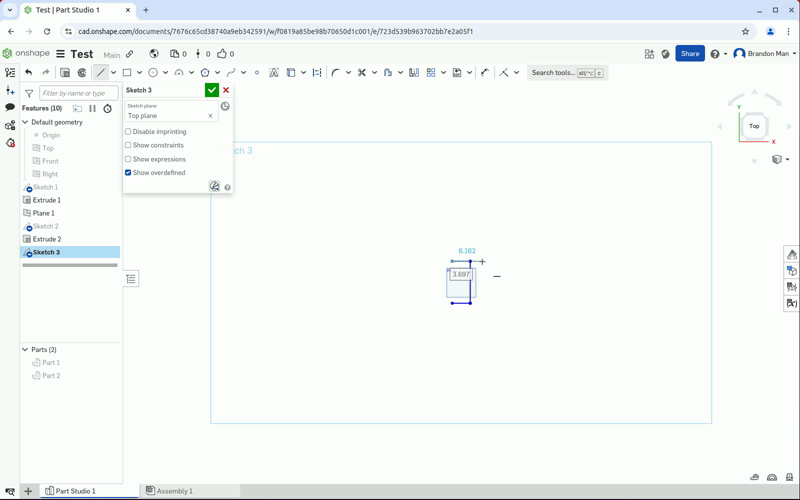
mouse_move(452, 303)
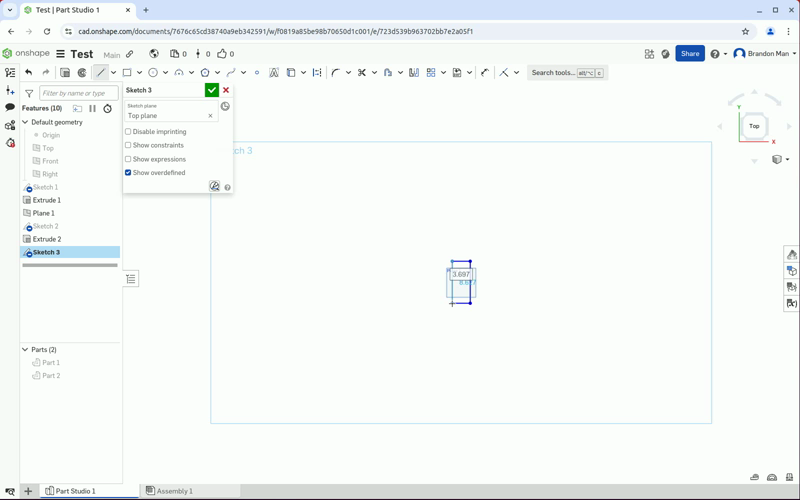
key_up(shift)
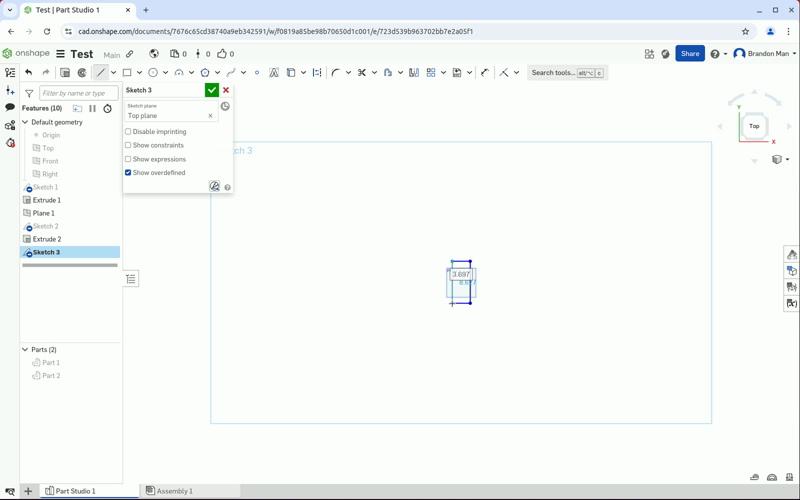
click(452, 303)
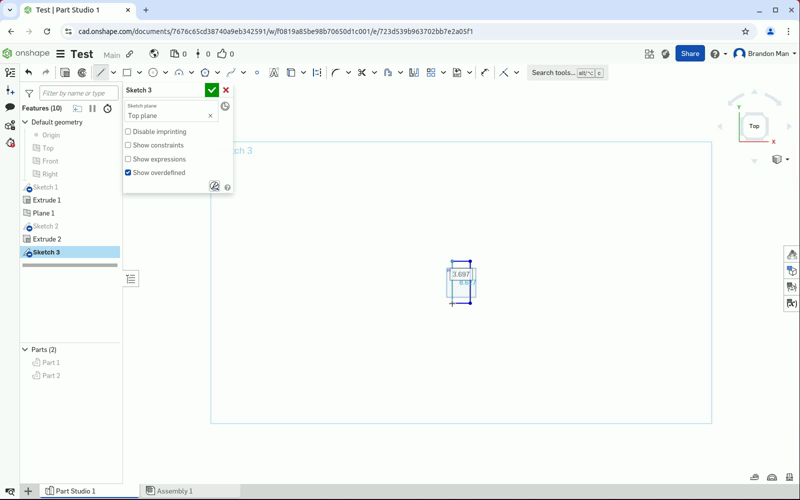
key(esc)
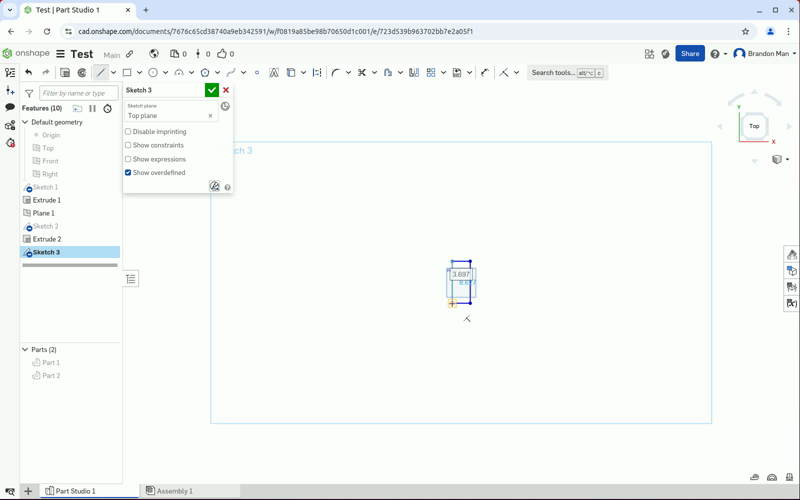
mouse_move(460, 267)
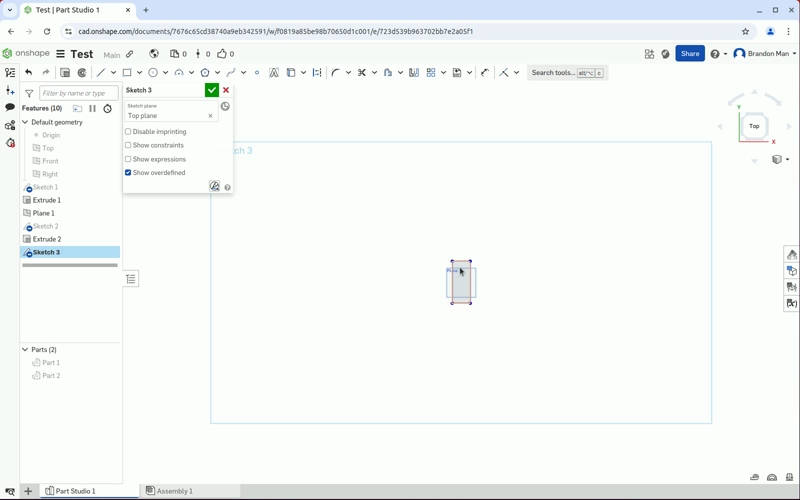
scroll(6)
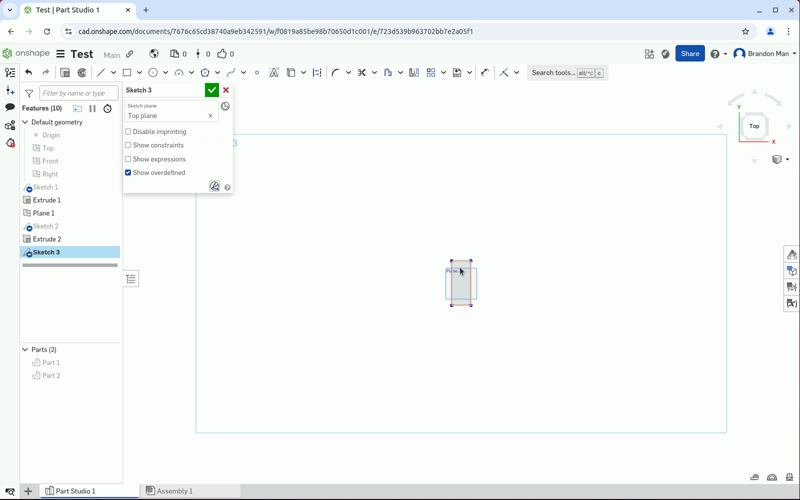
scroll(6)
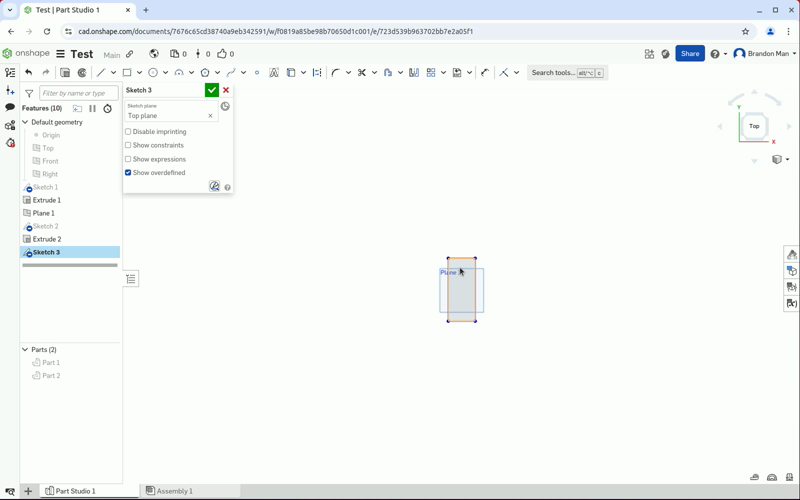
scroll(6)
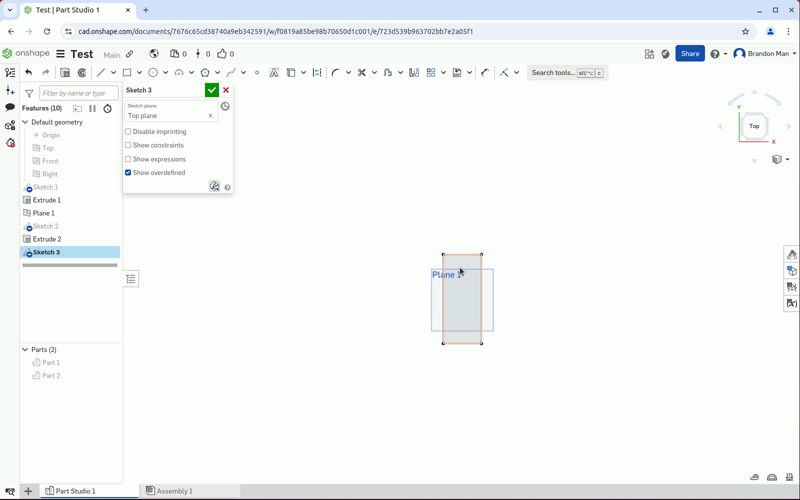
scroll(6)
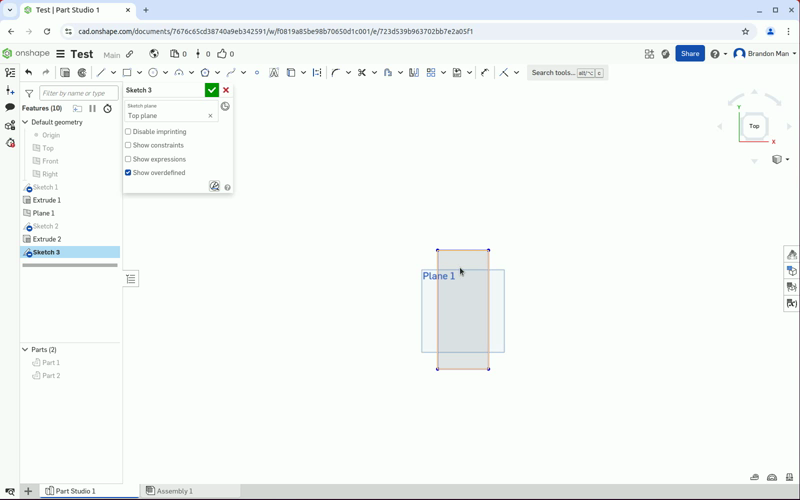
scroll(6)
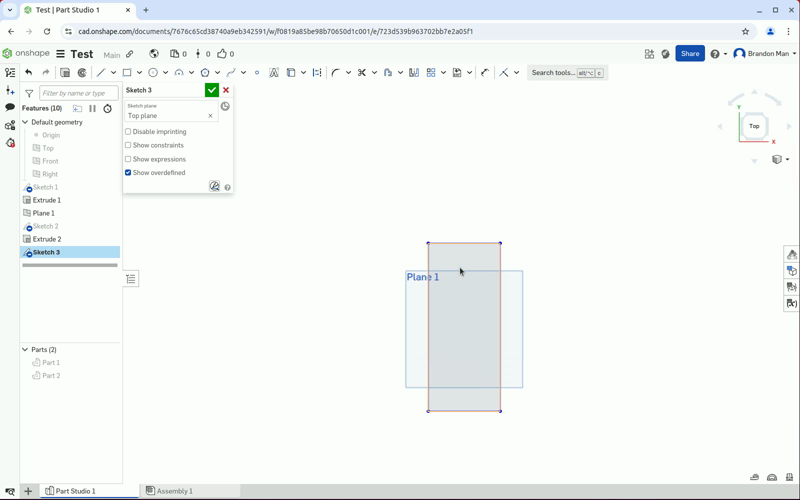
scroll(6)
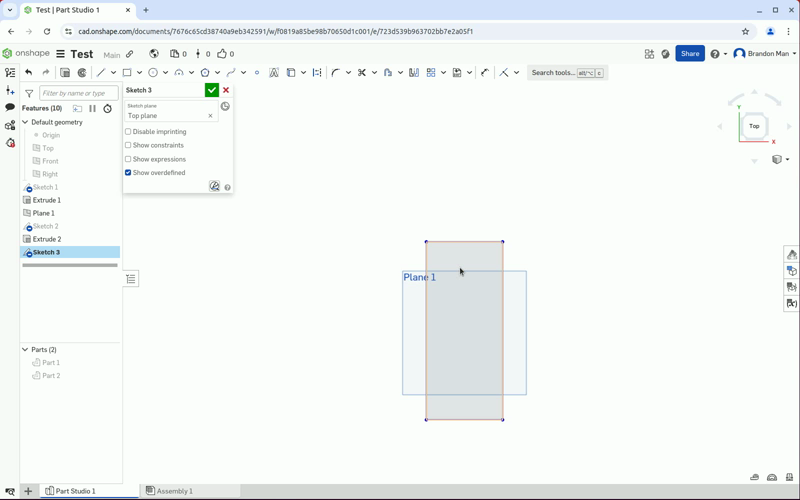
scroll(6)
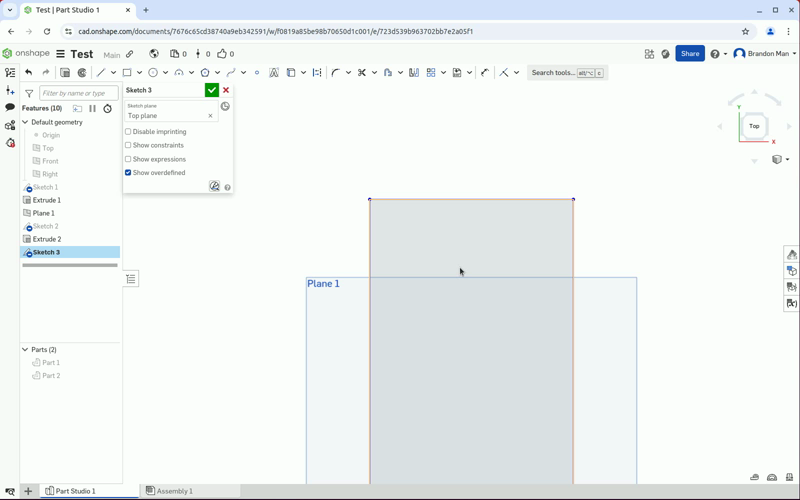
click(460, 267)
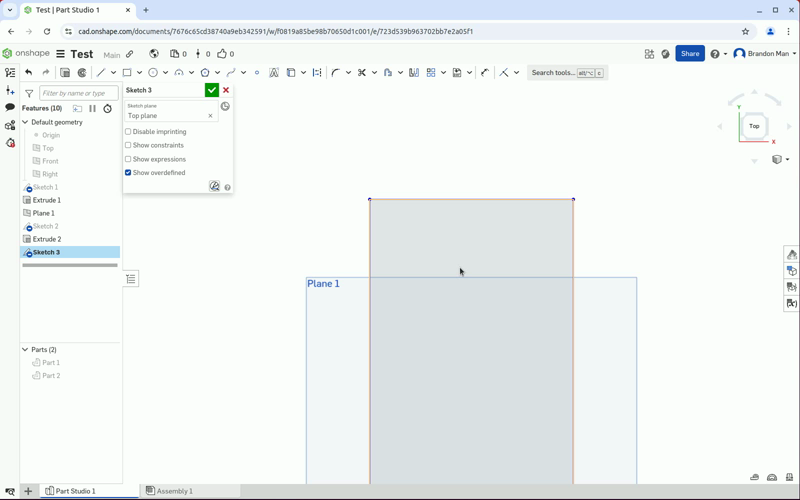
scroll(-6)
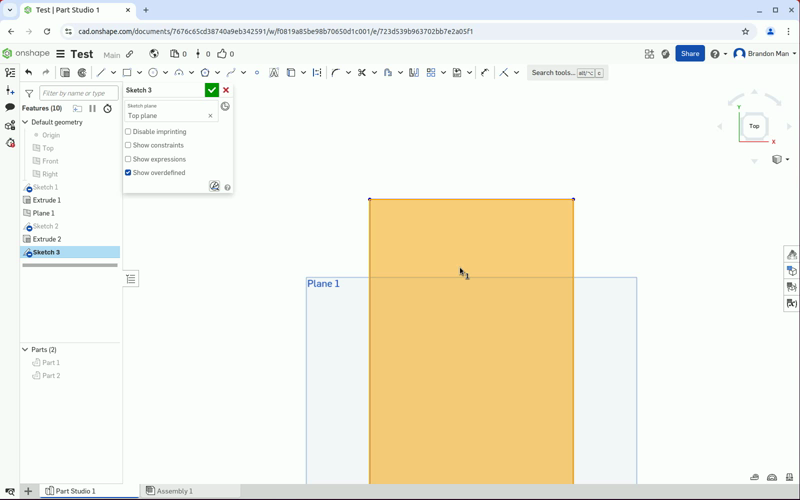
scroll(-6)
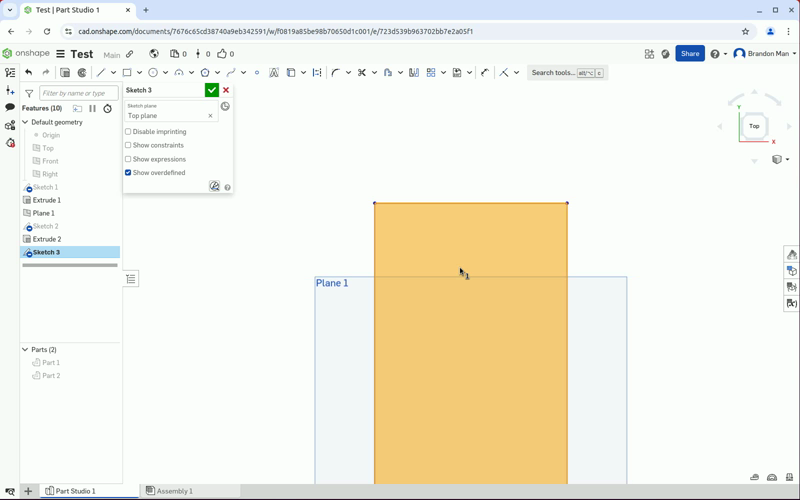
scroll(-6)
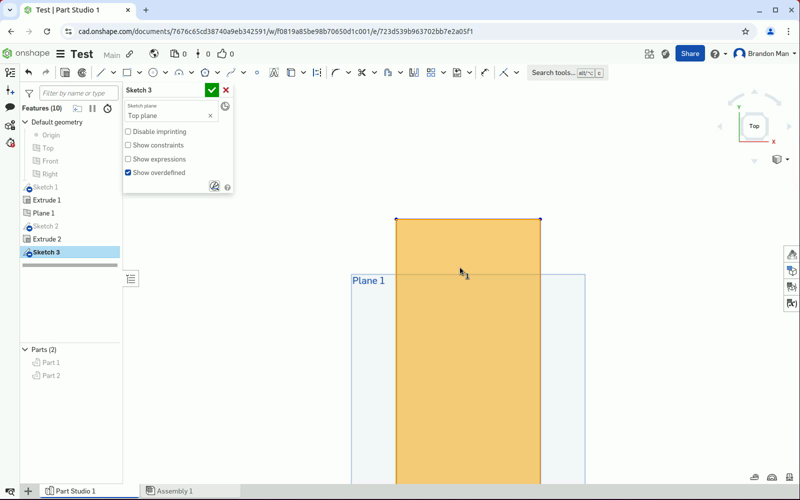
scroll(-6)
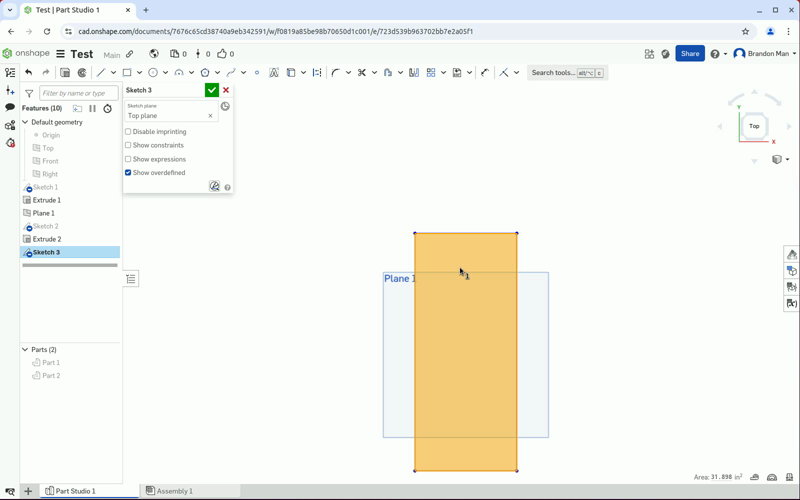
scroll(-6)
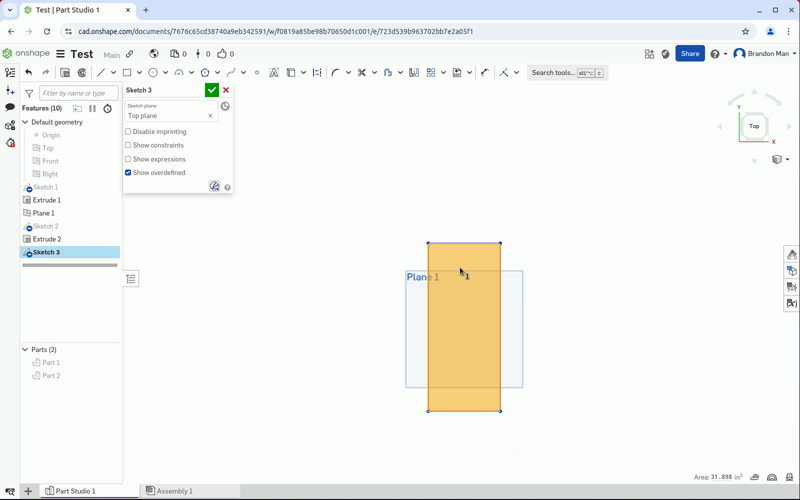
scroll(-6)
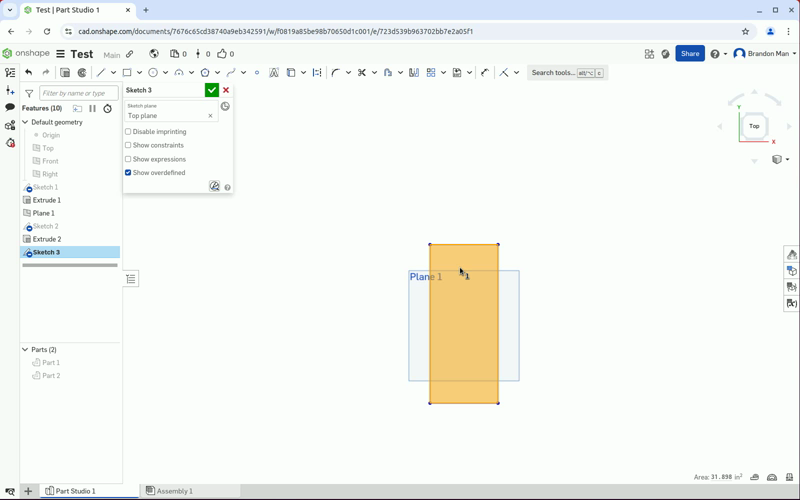
scroll(-6)
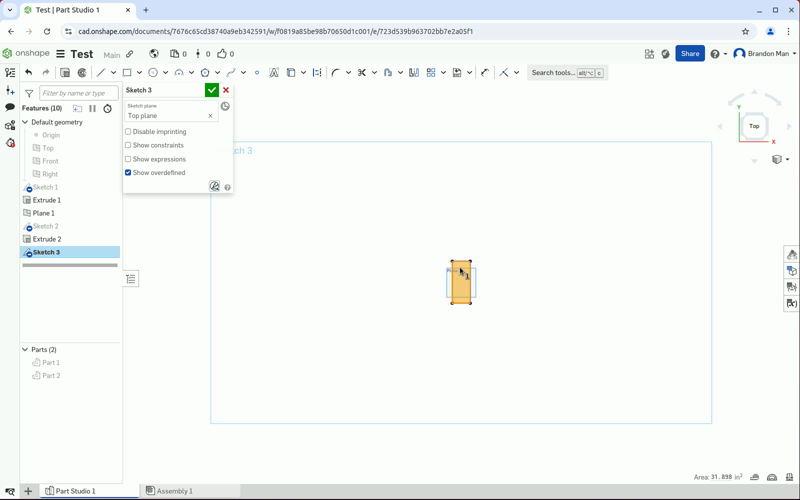
mouse_move(73, 352)
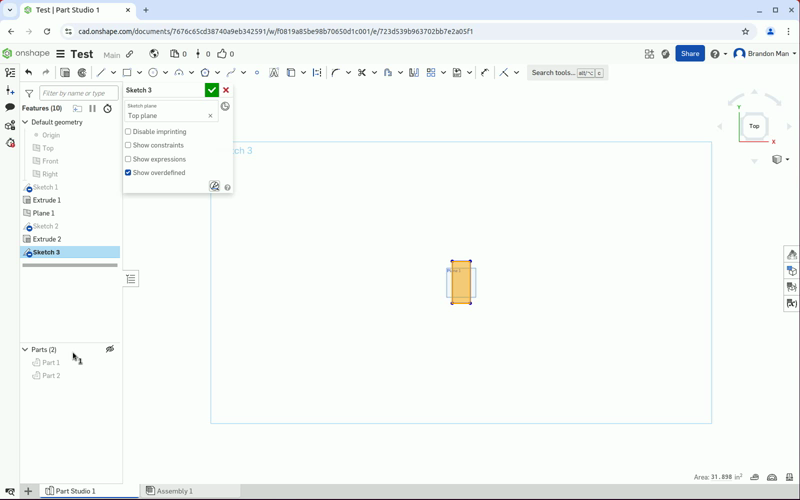
key(shift+y)
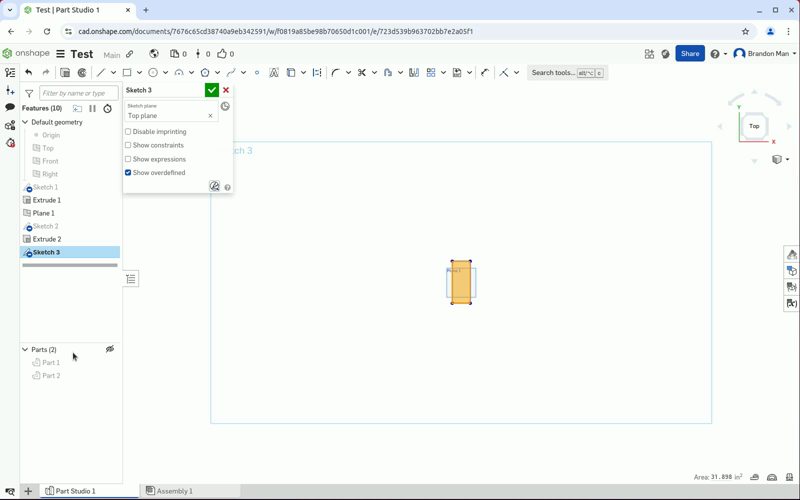
key(shift+e)
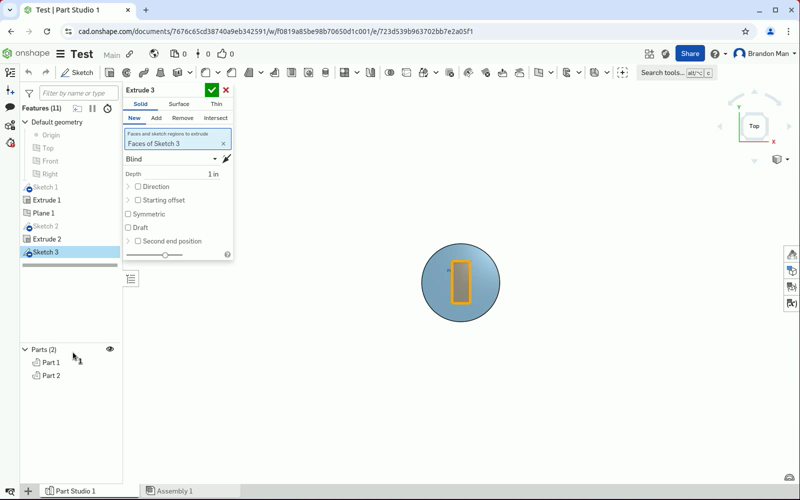
mouse_move(143, 106)
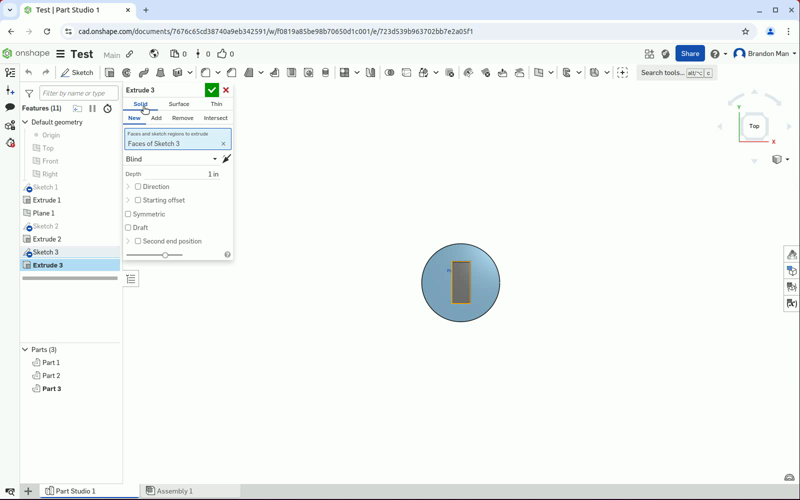
click(143, 106)
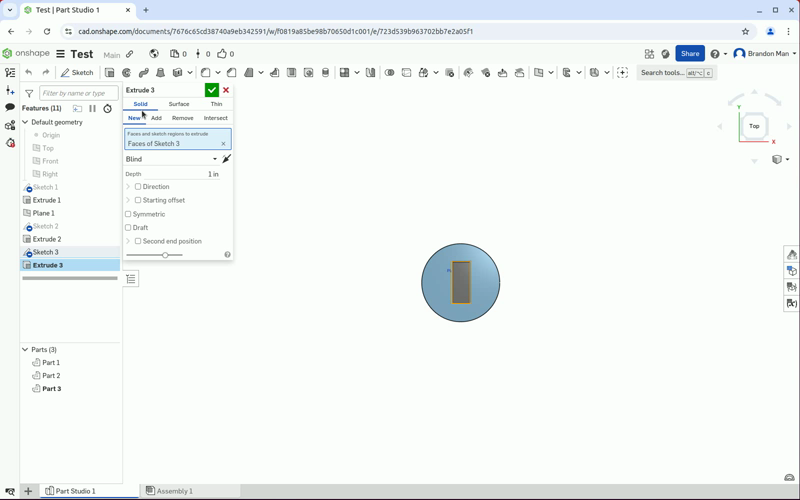
mouse_move(137, 120)
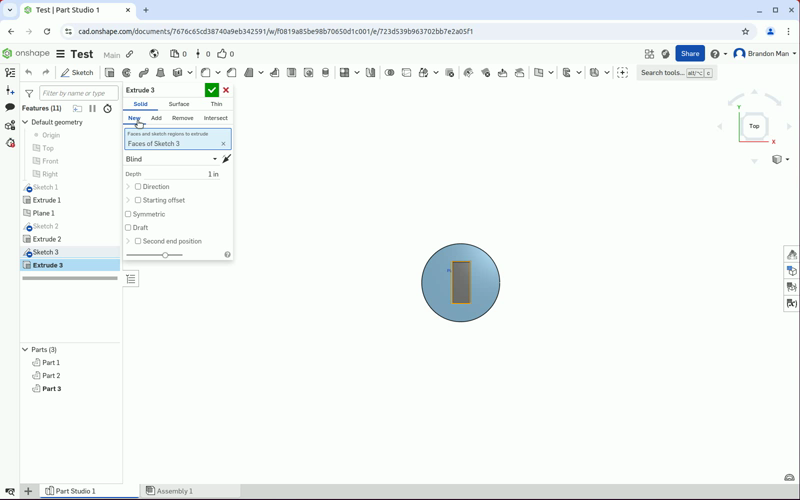
click(137, 120)
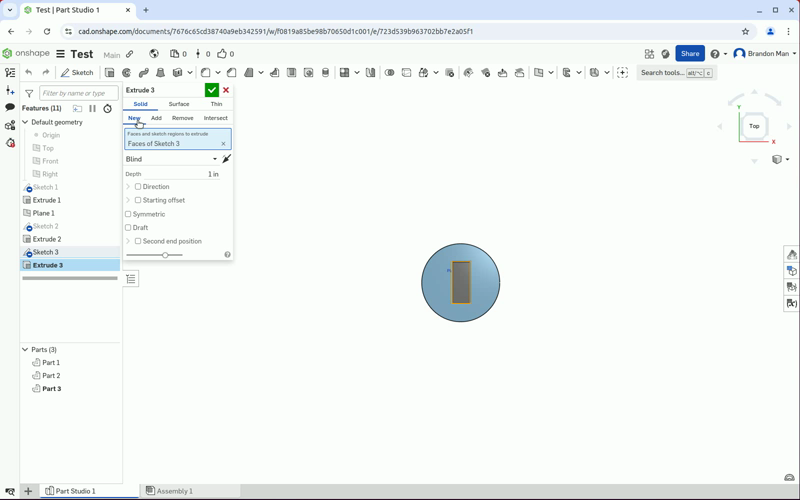
key(tab, 4)
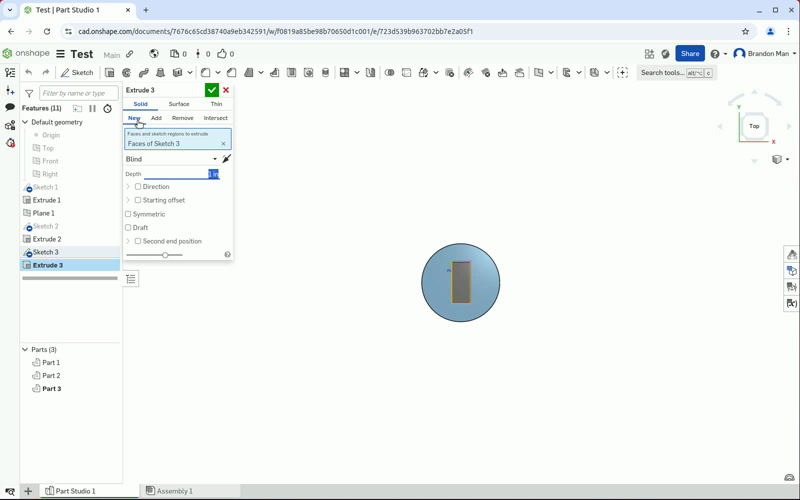
text(-6.981)
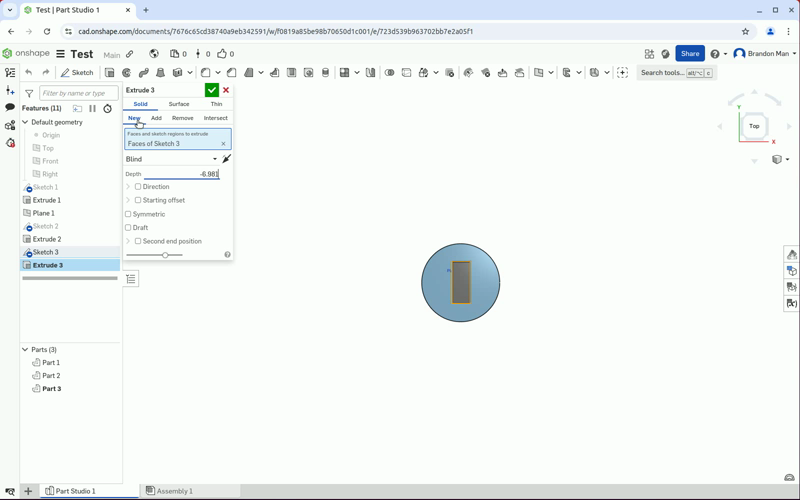
key(enter)
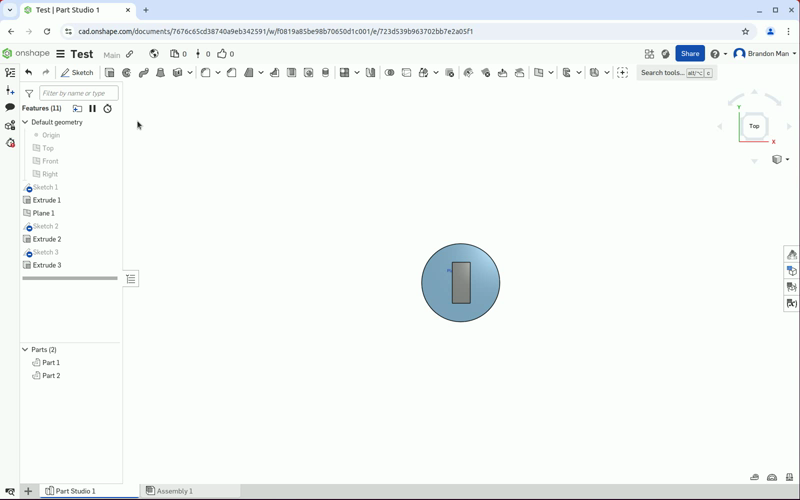
key(shift+h)
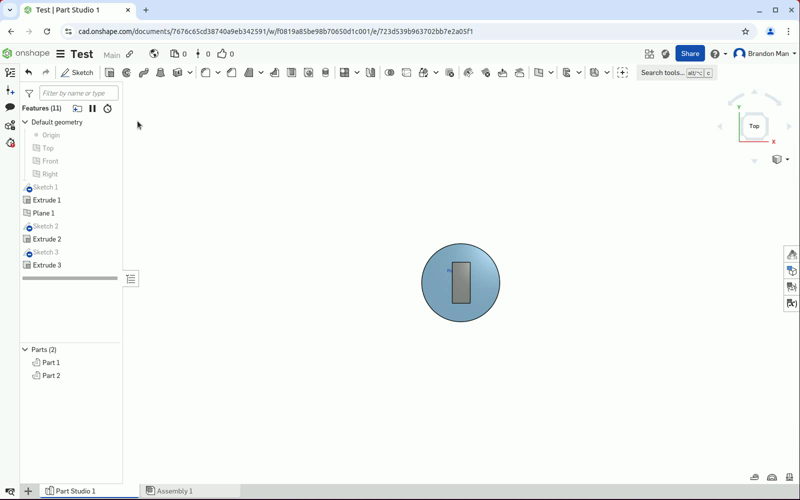
key(shift+h)
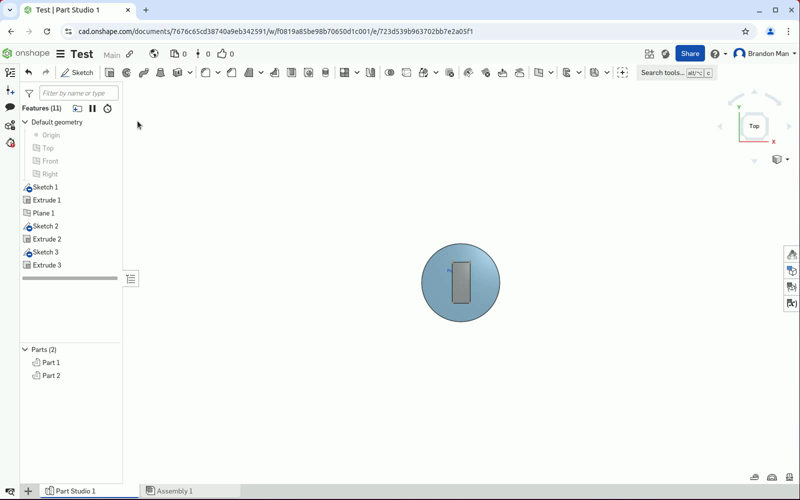
key(shift+7)
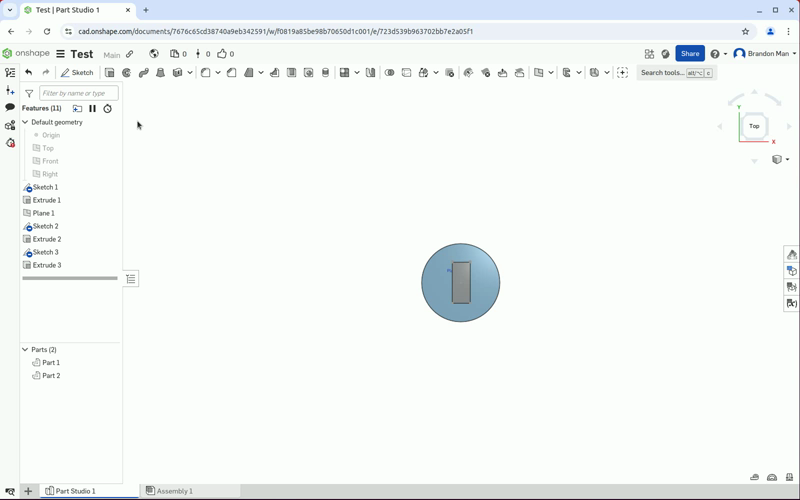
key(up, 3)
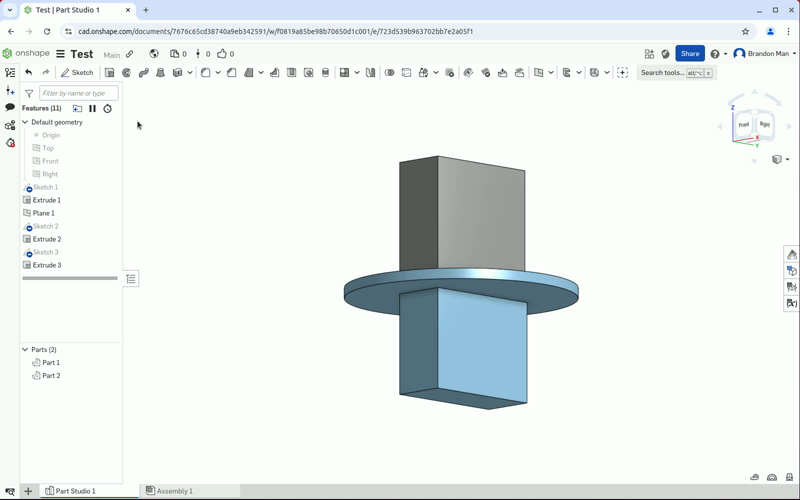
key(left, 3)
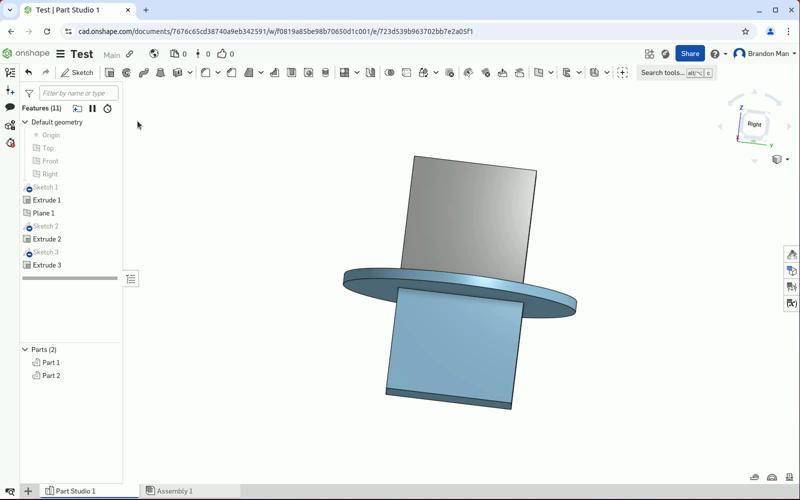
key(right, 3)
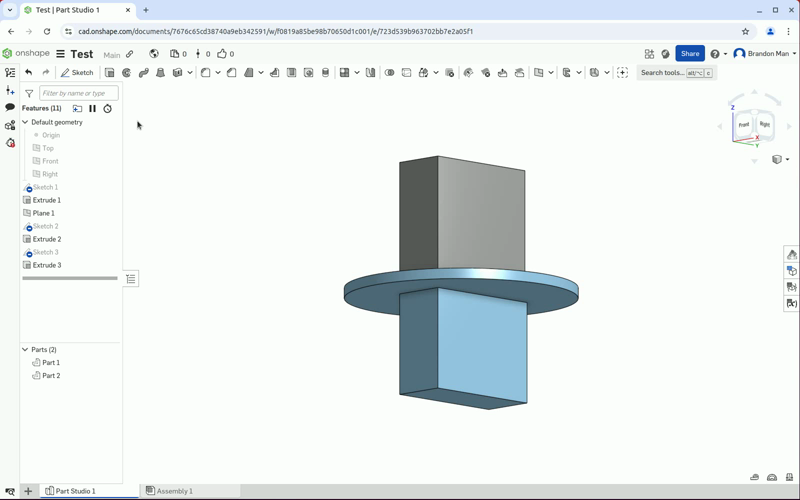
key(down, 3)
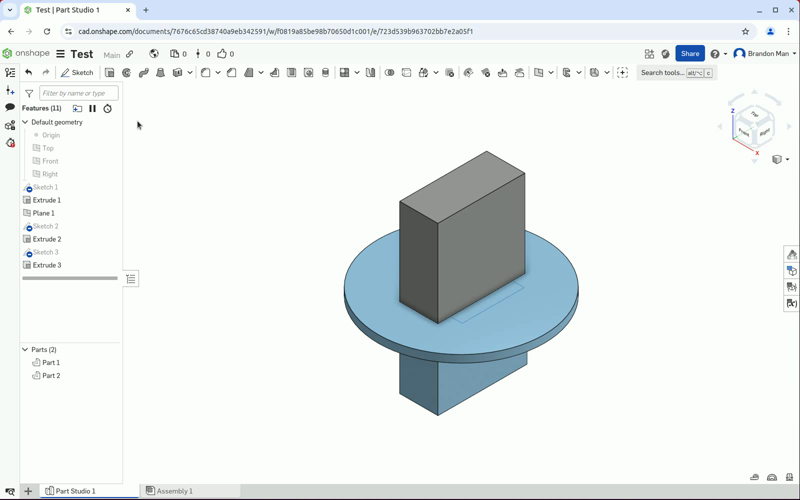
mouse_move(73, 189)
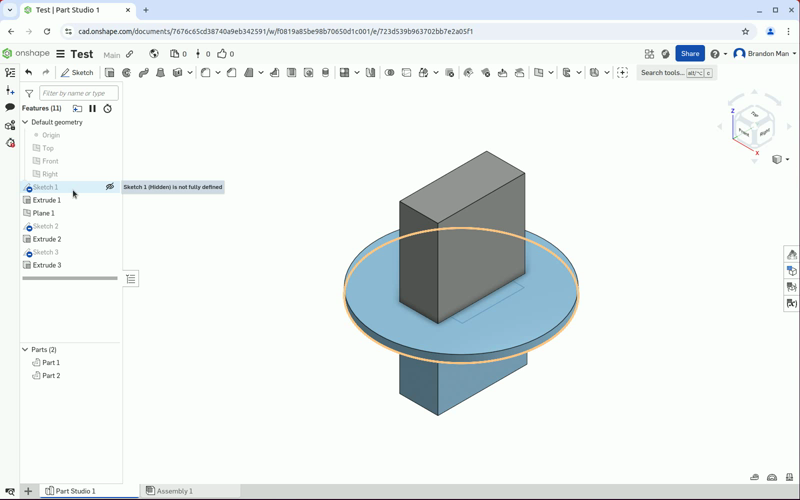
click(73, 189)